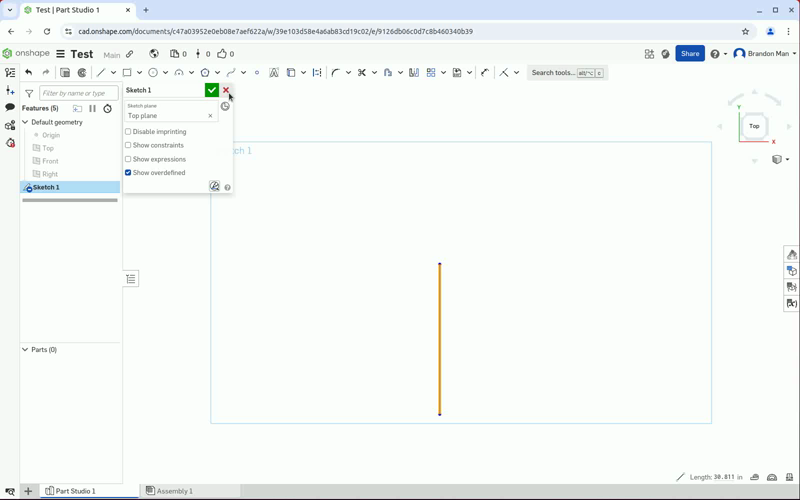
key(shift+h)
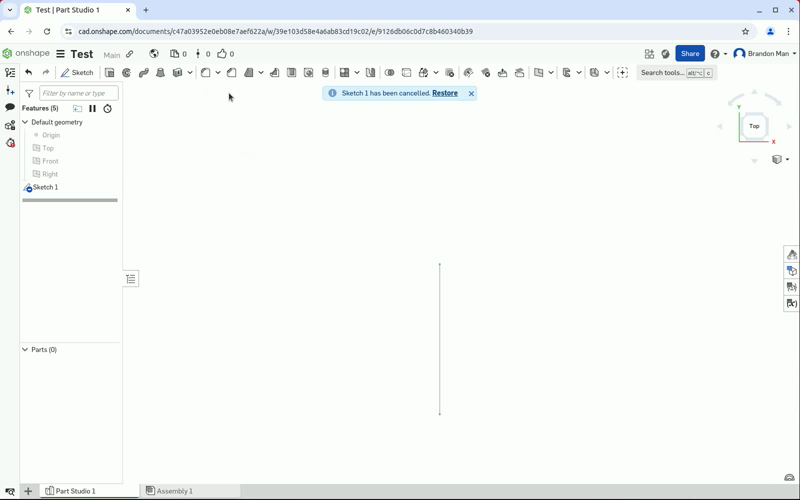
key(shift+s)
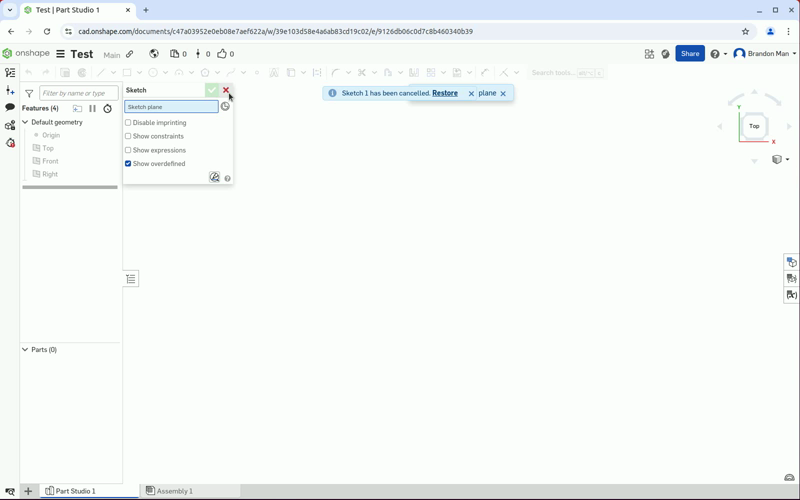
mouse_move(73, 150)
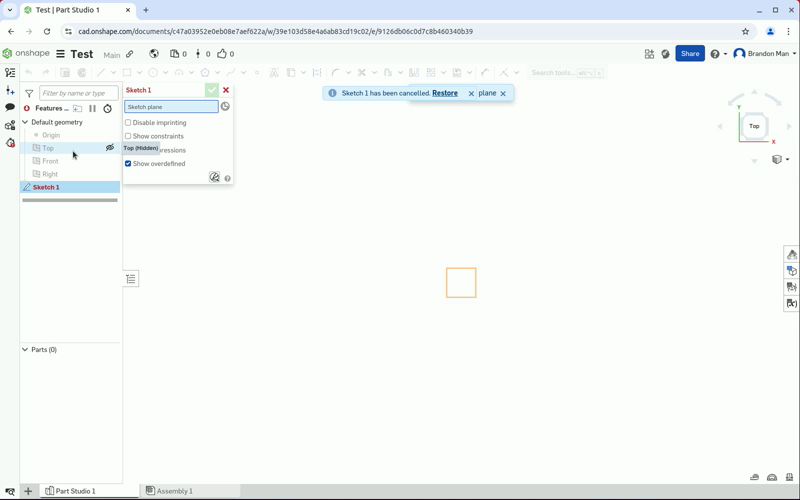
click(73, 150)
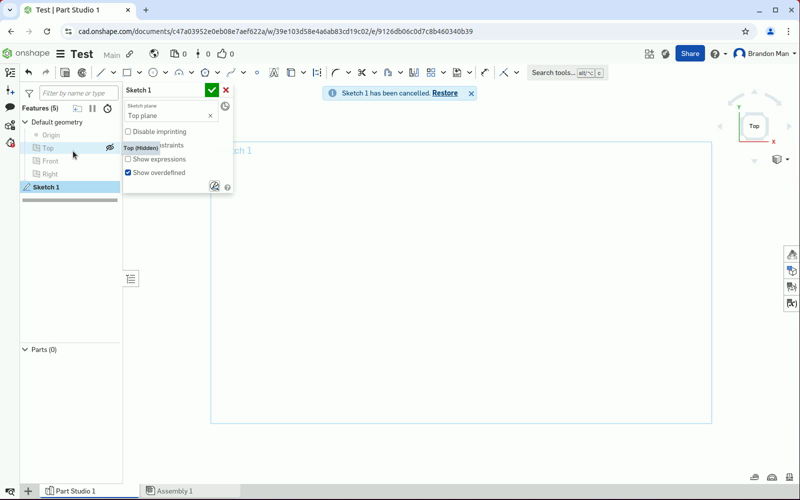
mouse_move(73, 352)
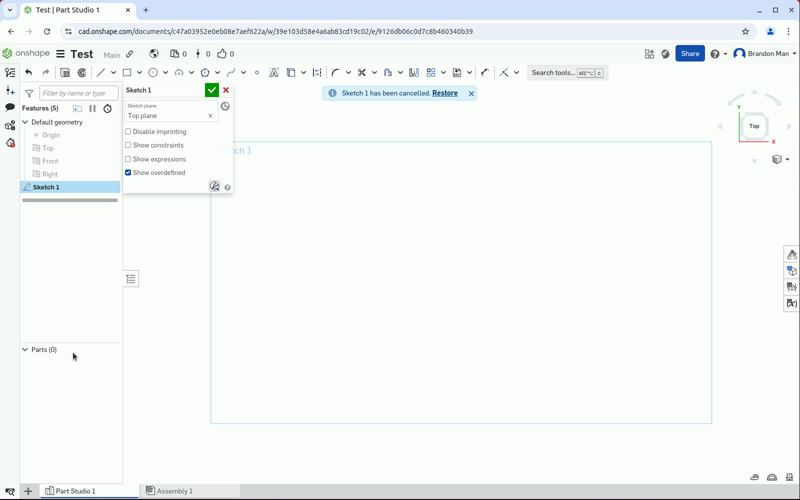
key(y)
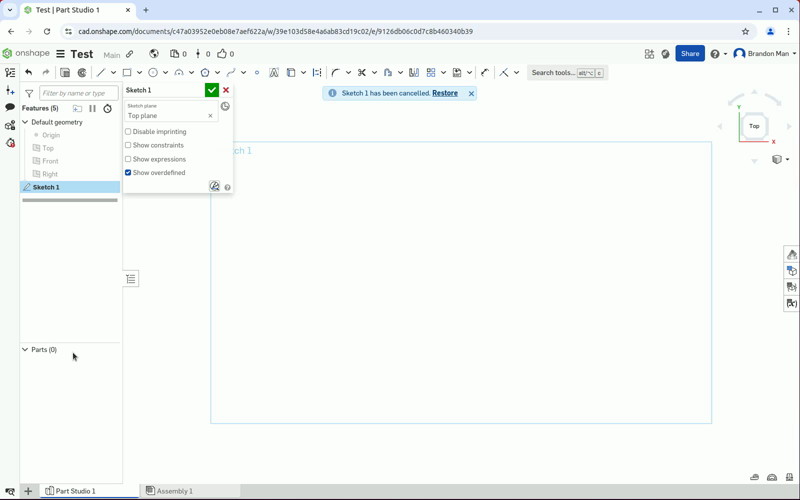
key(c)
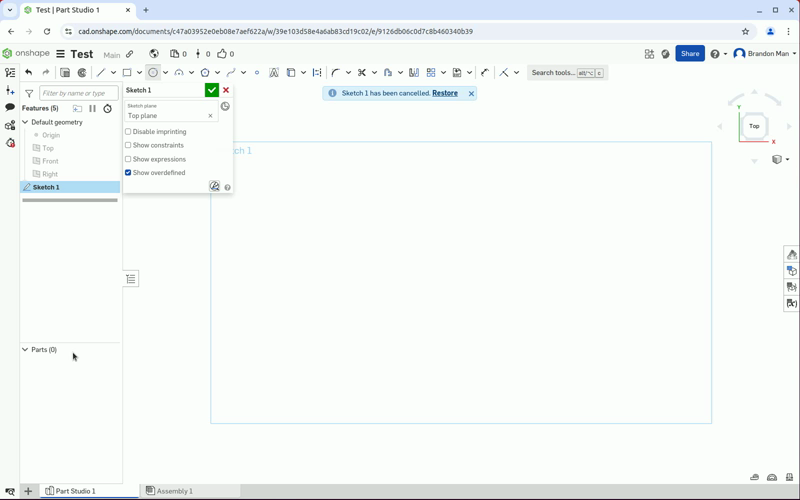
key_down(shift)
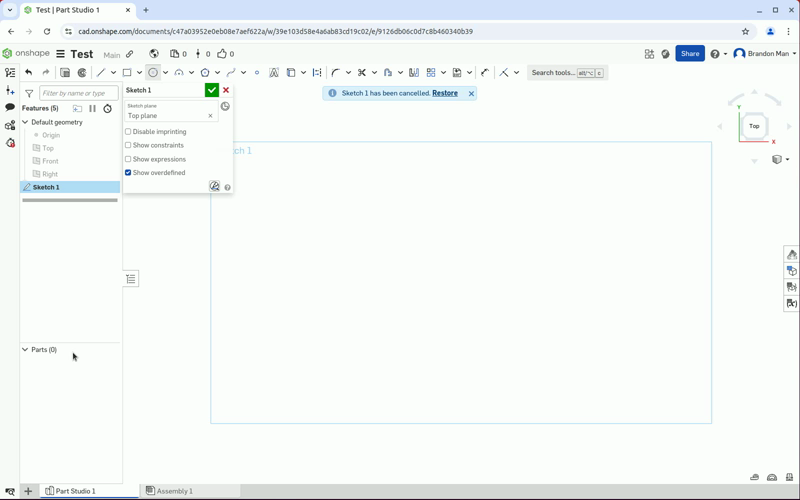
mouse_move(461, 282)
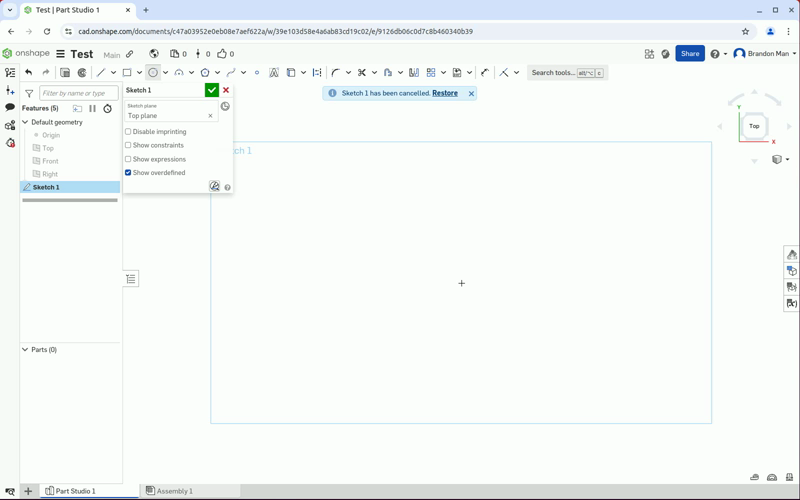
click(461, 282)
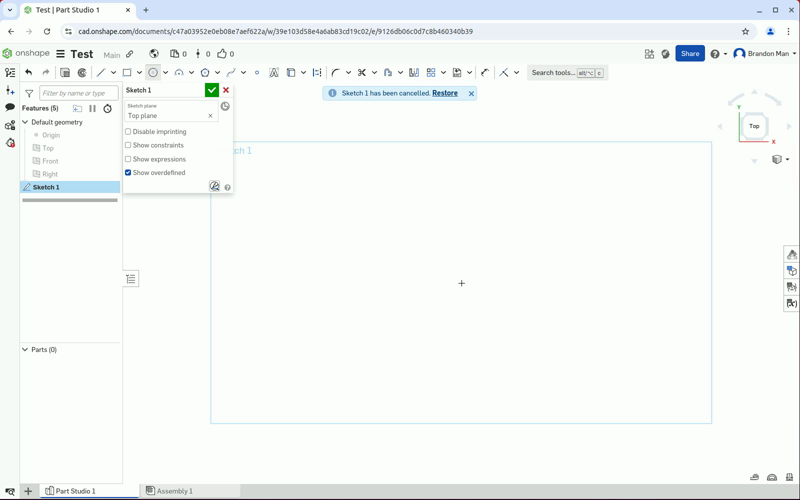
key_up(shift)
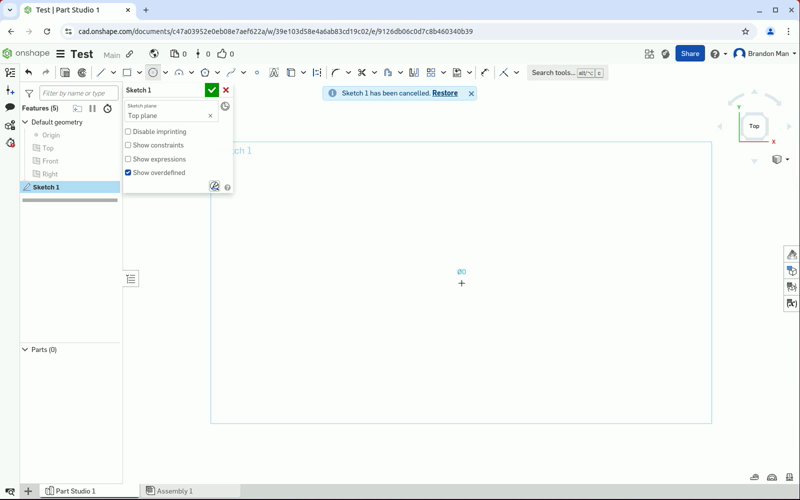
mouse_move(476, 282)
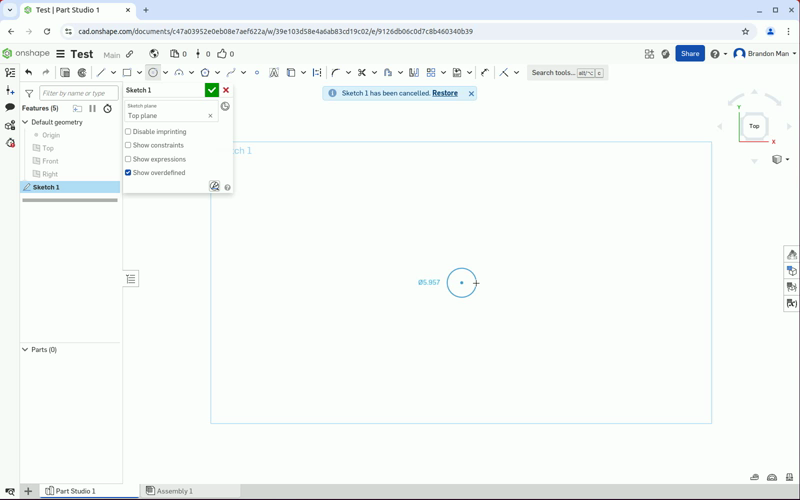
click(476, 282)
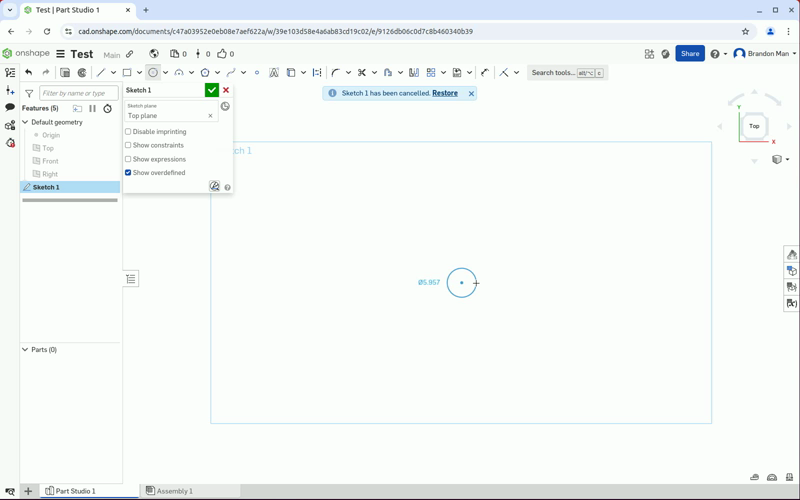
key(esc)
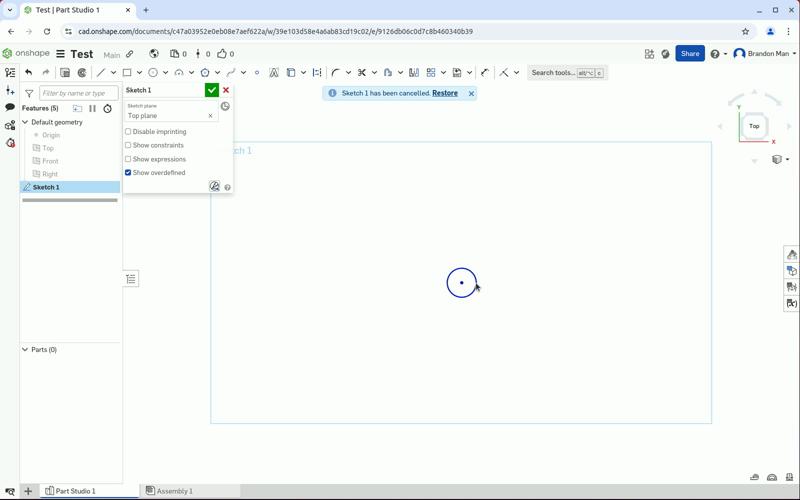
mouse_move(455, 275)
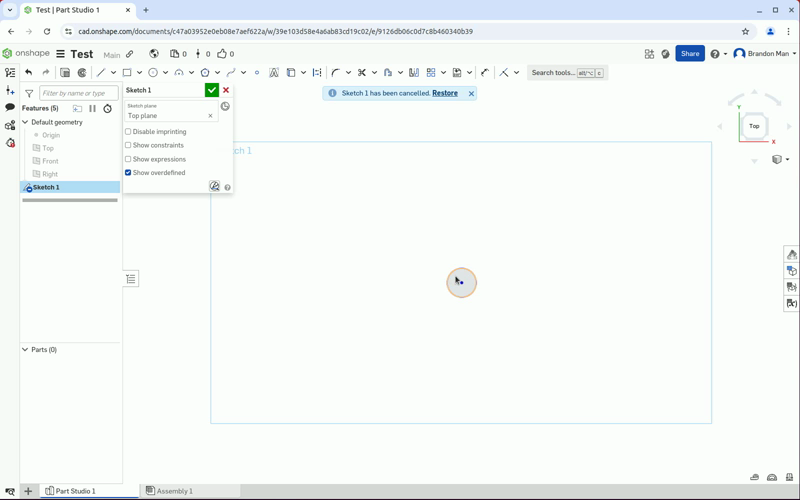
scroll(6)
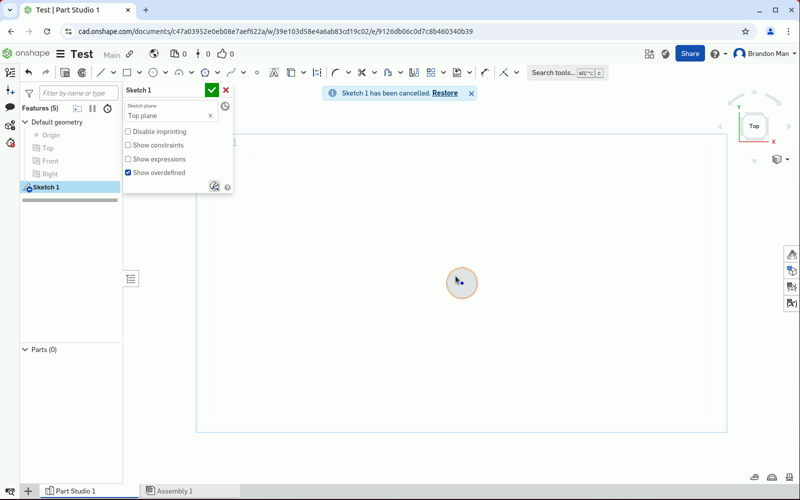
scroll(6)
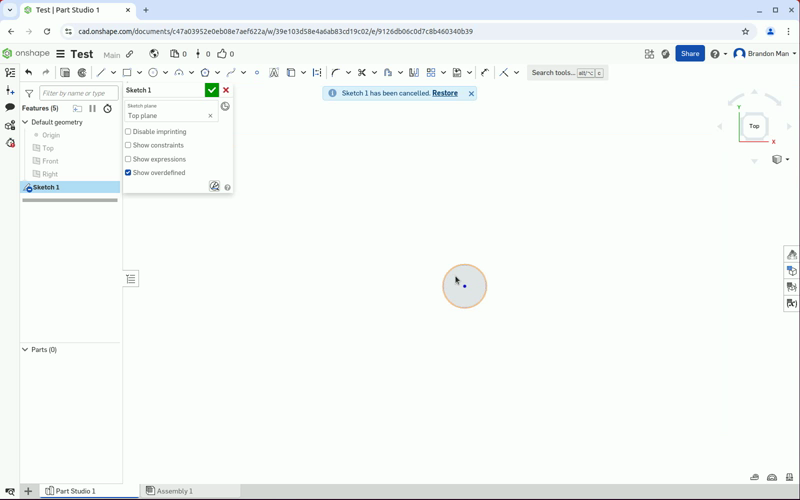
scroll(6)
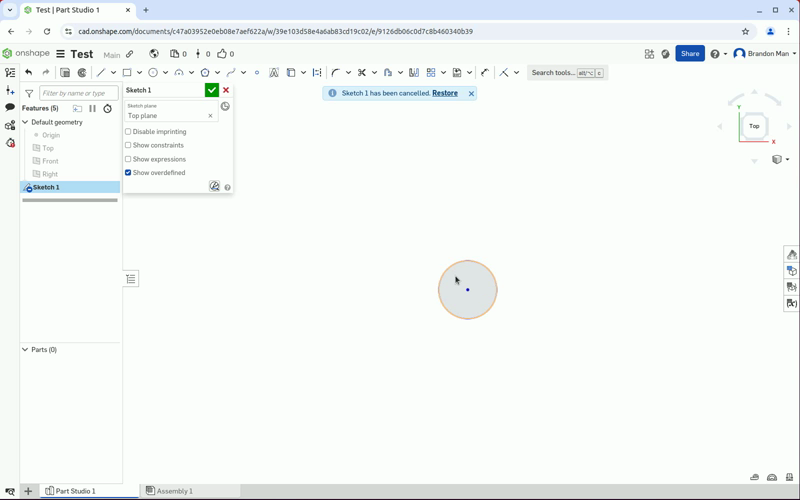
scroll(6)
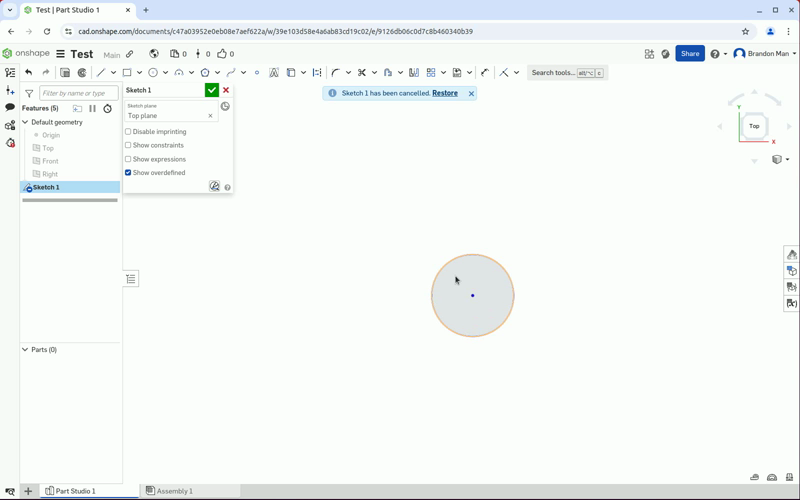
scroll(6)
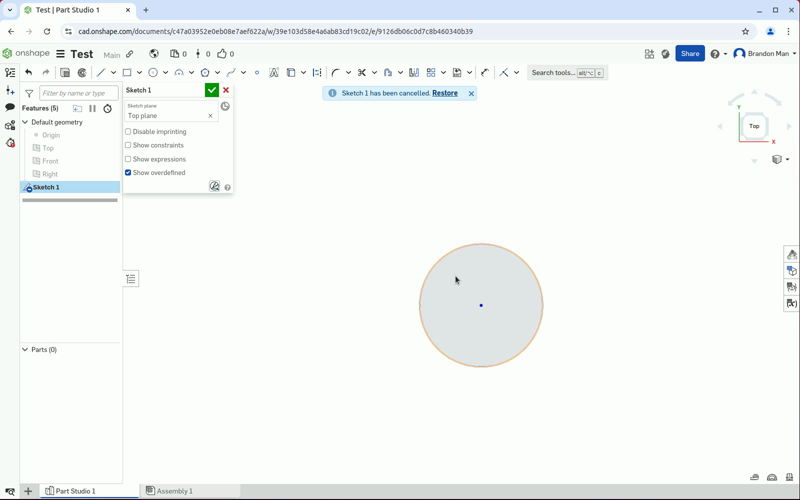
scroll(6)
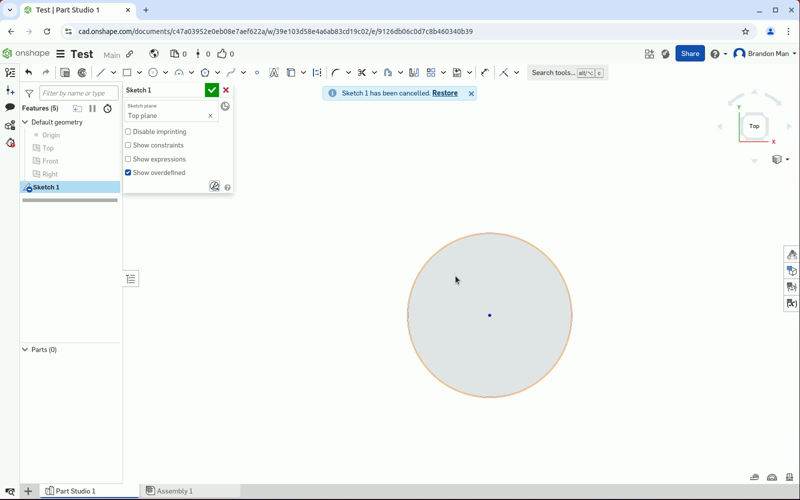
scroll(6)
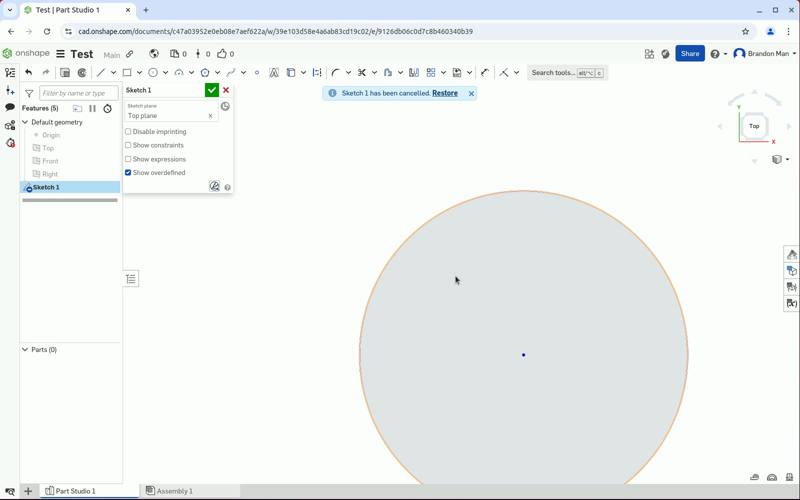
click(455, 275)
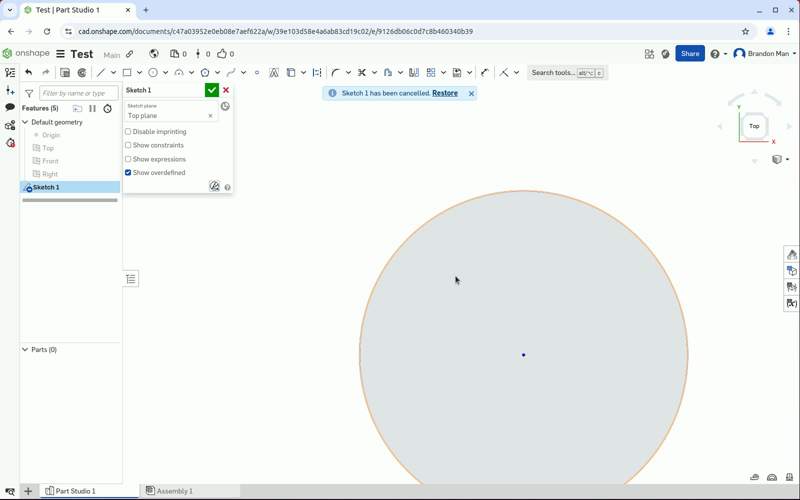
scroll(-6)
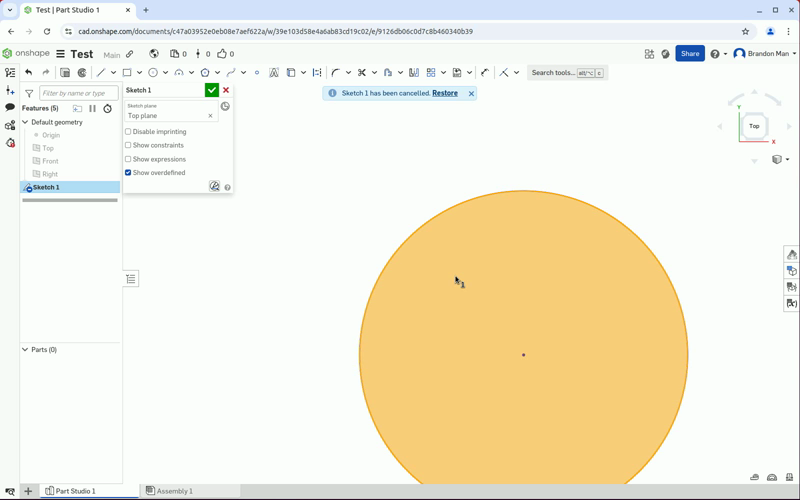
scroll(-6)
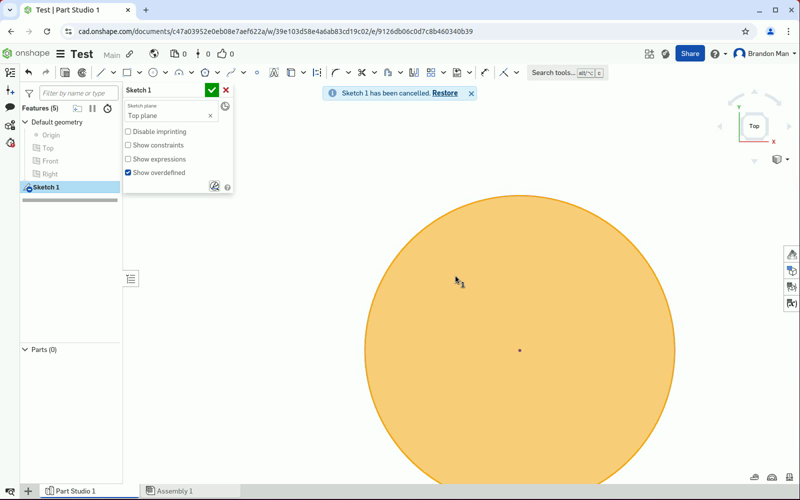
scroll(-6)
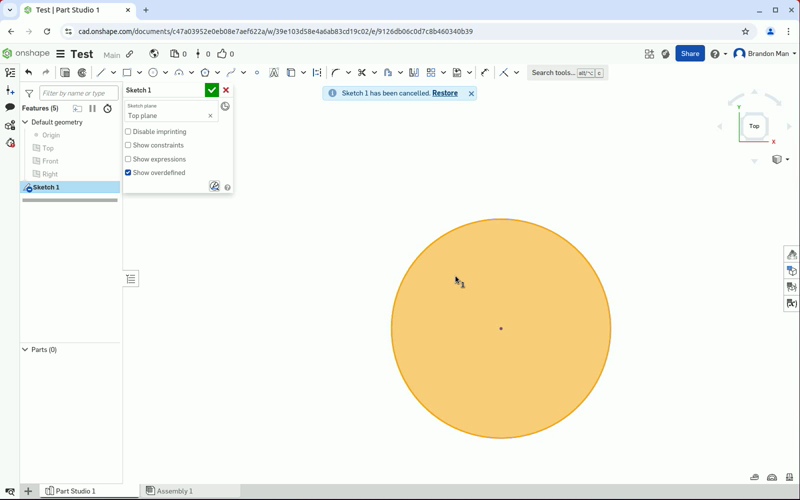
scroll(-6)
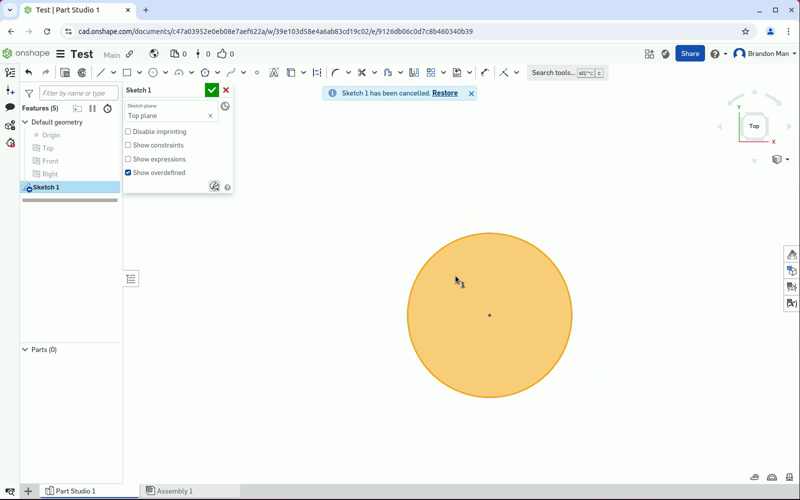
scroll(-6)
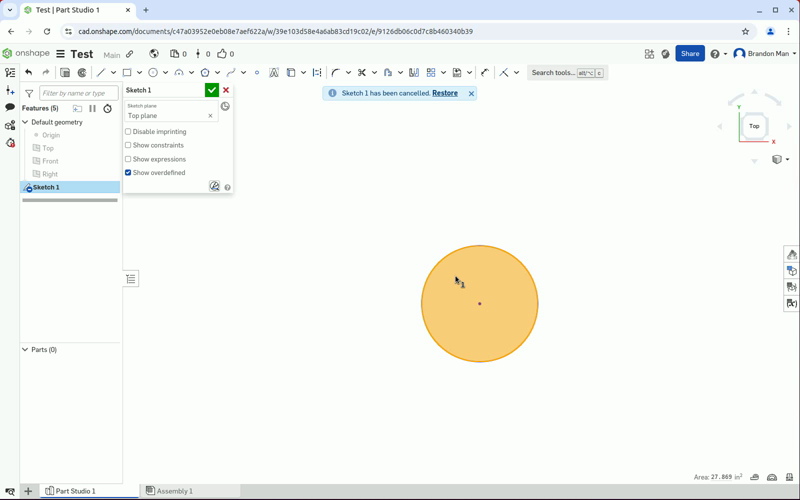
scroll(-6)
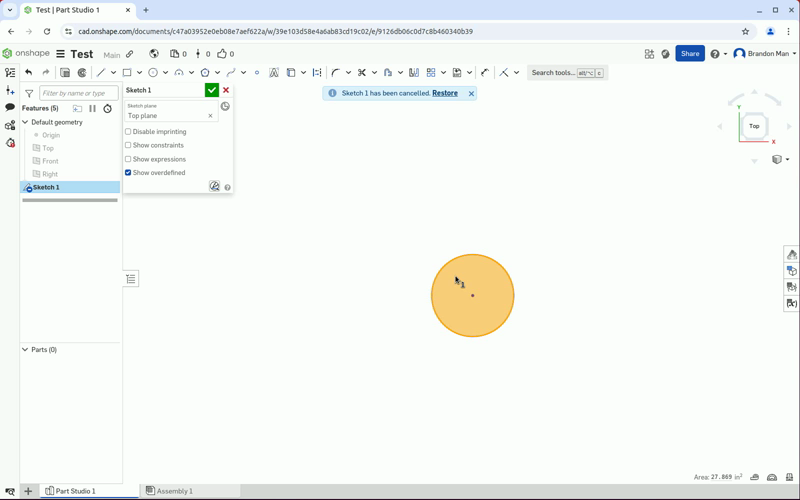
scroll(-6)
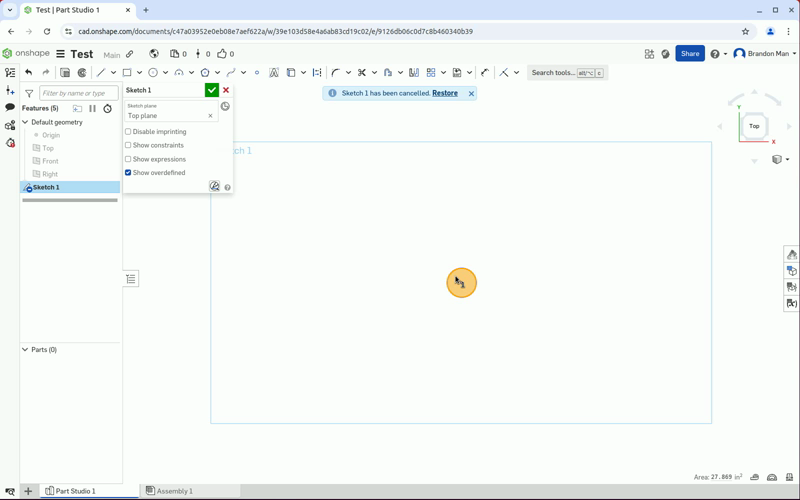
mouse_move(73, 352)
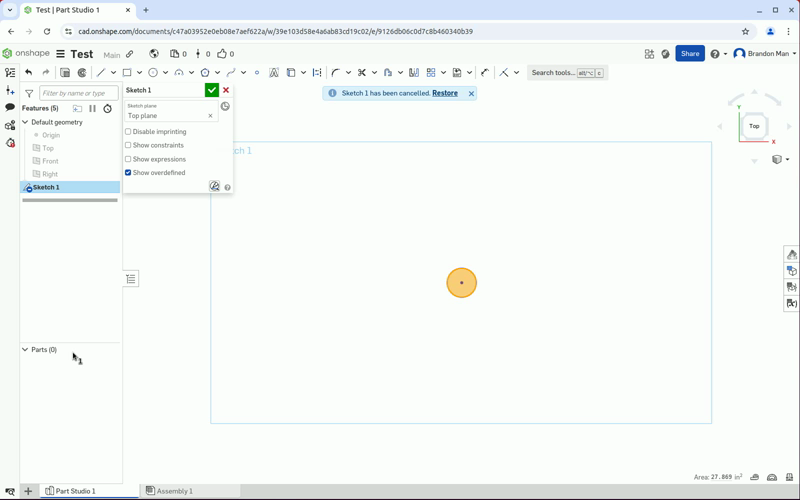
key(shift+y)
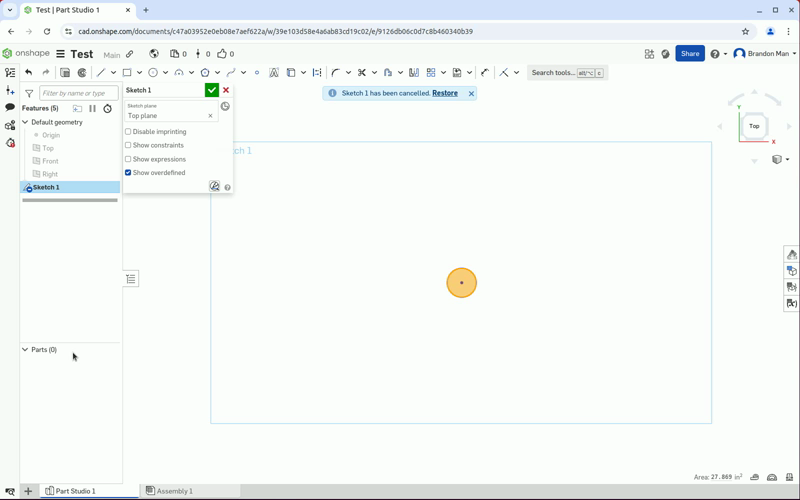
key(shift+e)
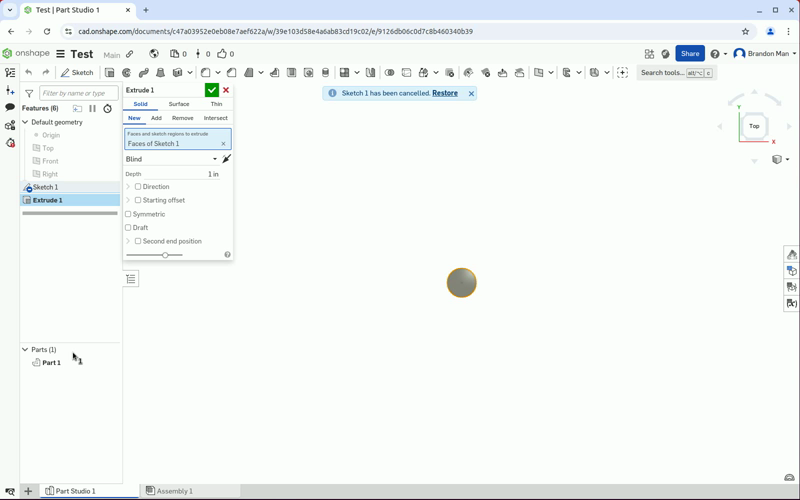
mouse_move(143, 106)
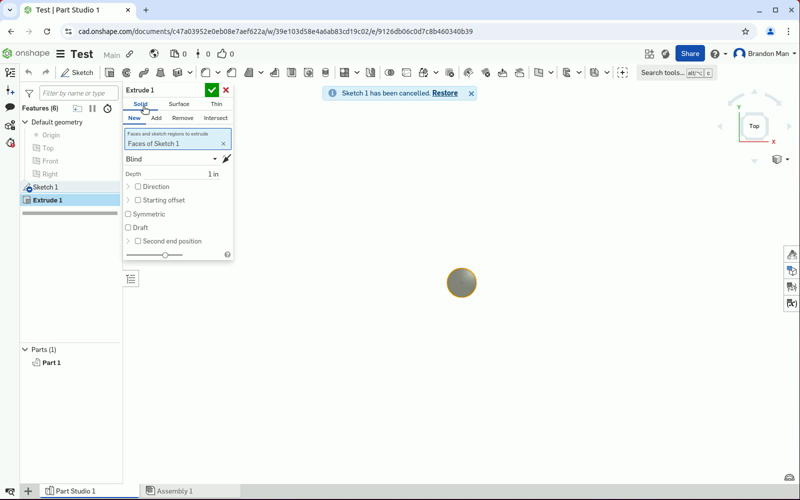
click(143, 106)
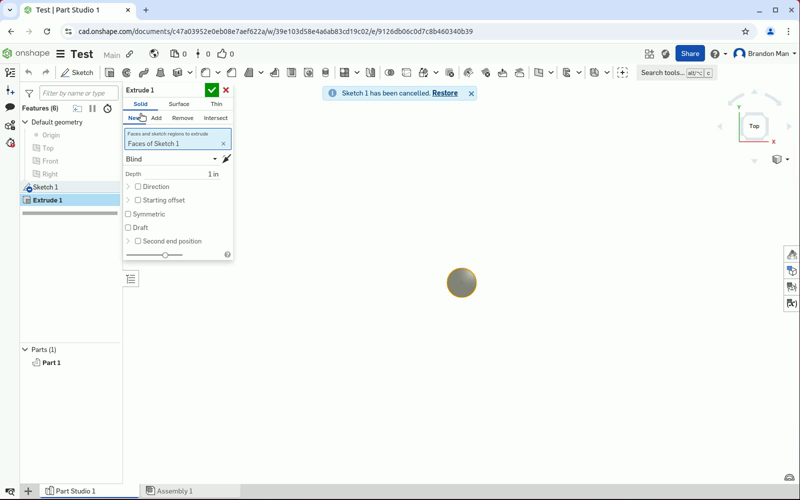
mouse_move(137, 120)
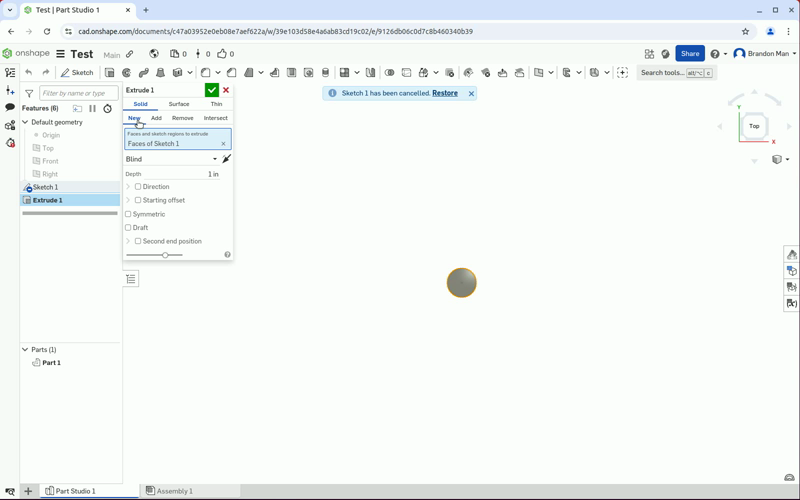
click(137, 120)
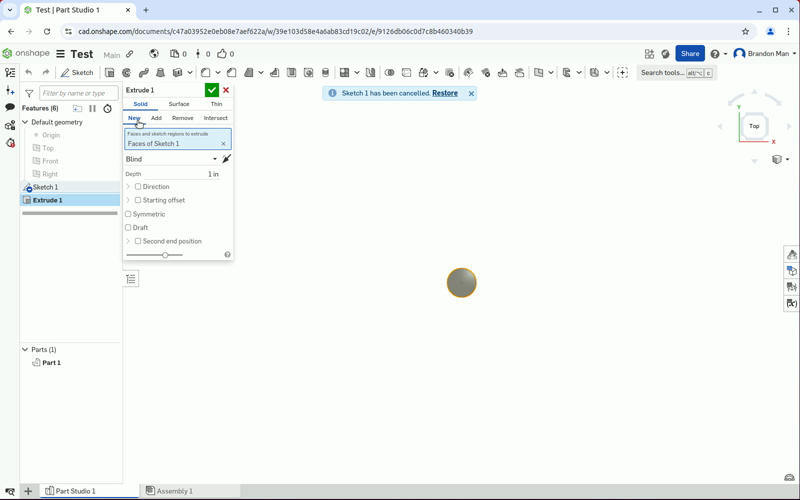
key(tab, 4)
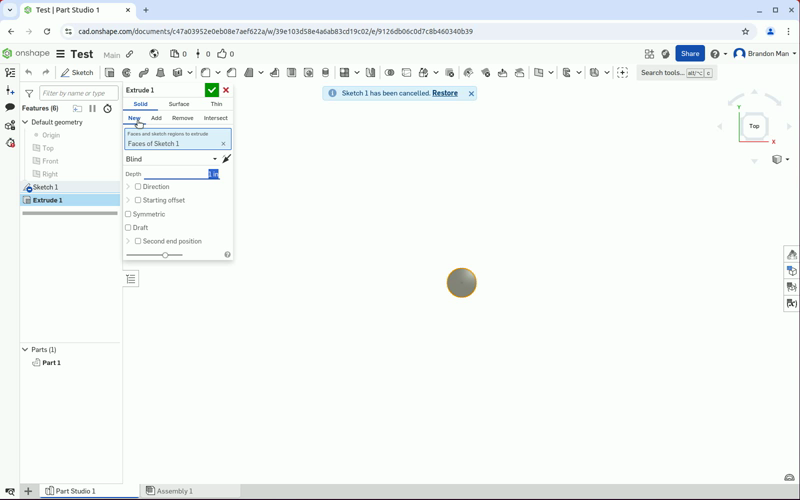
text(9.147)
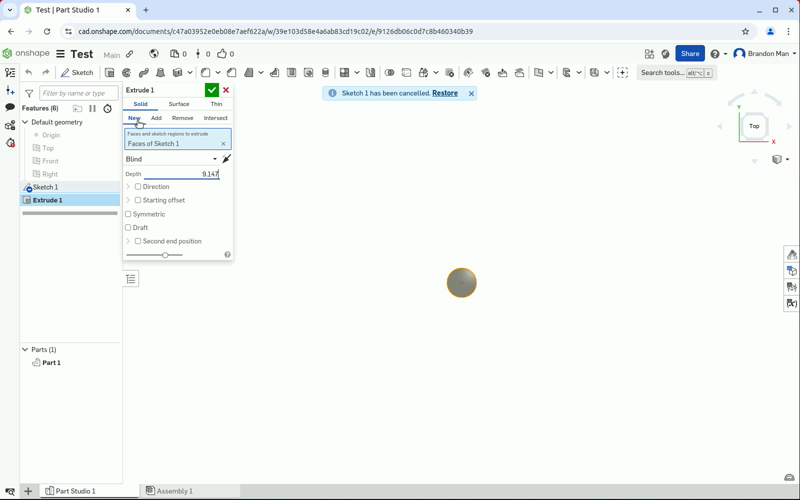
key(enter)
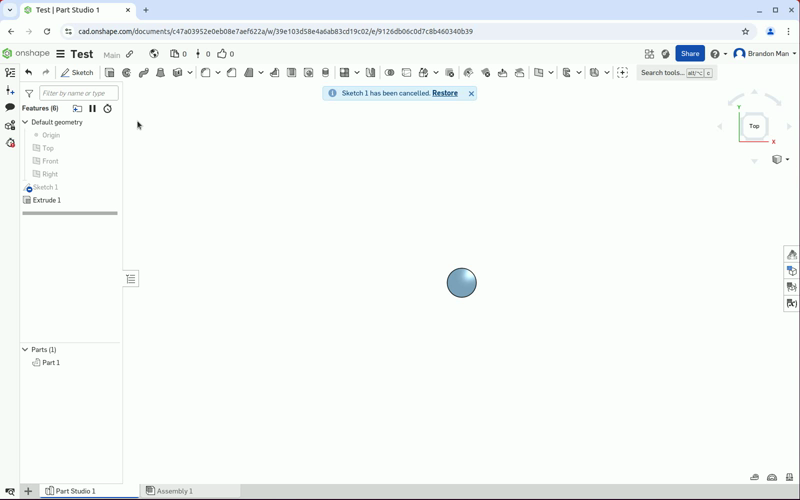
key(shift+h)
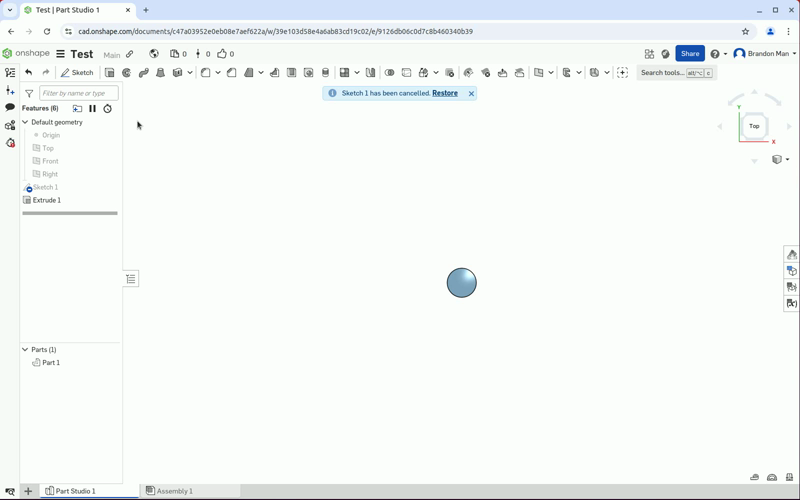
key(shift+h)
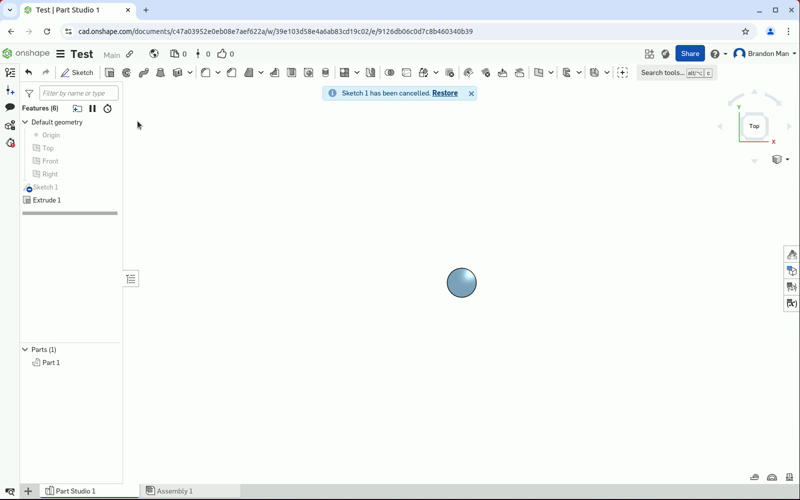
mouse_move(73, 189)
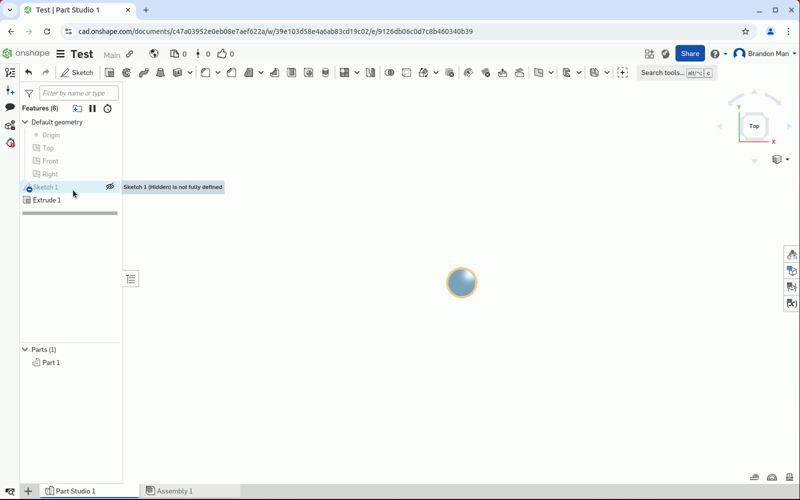
click(73, 189)
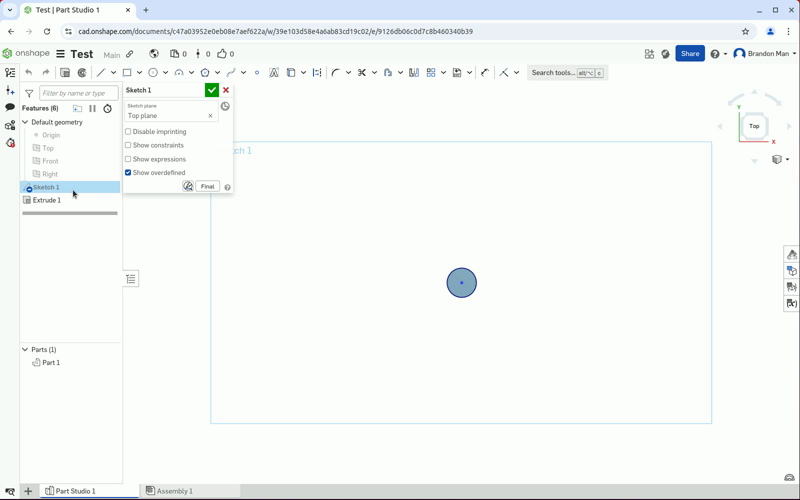
mouse_move(229, 92)
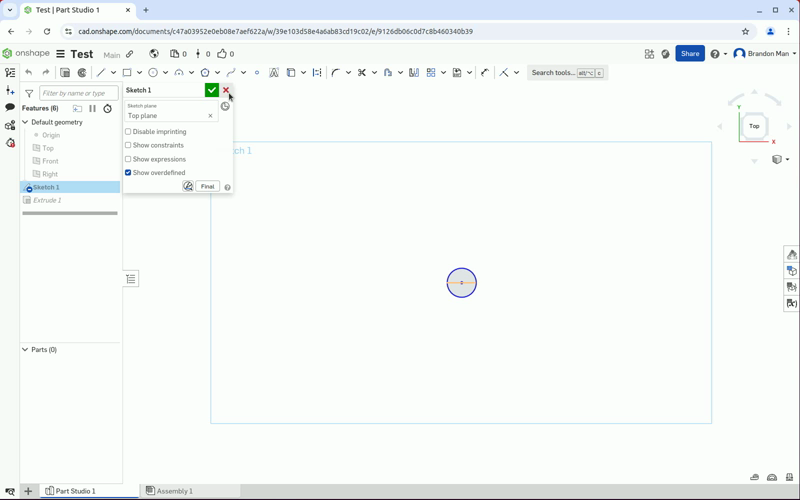
click(229, 92)
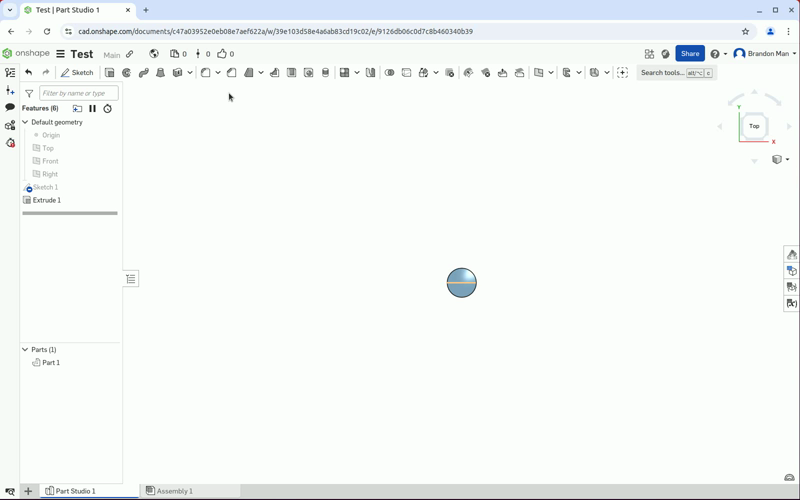
mouse_move(541, 75)
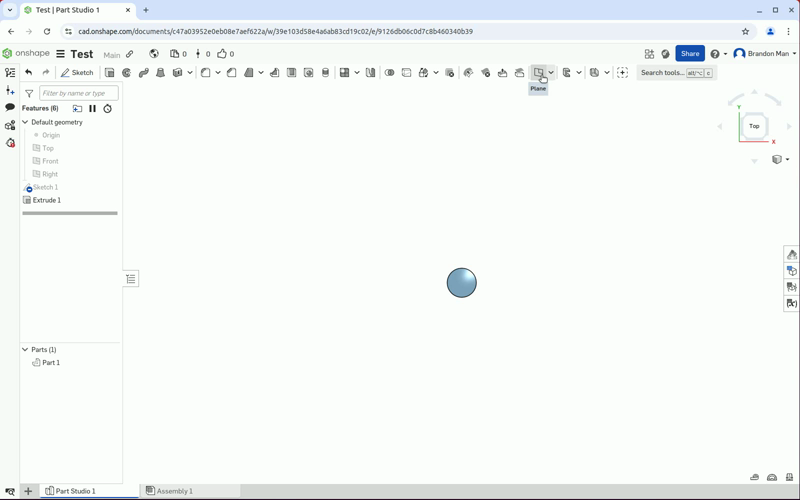
click(541, 75)
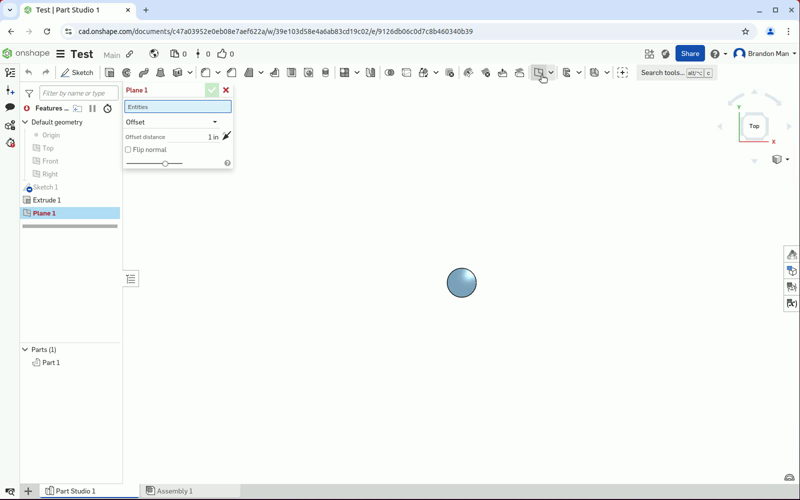
mouse_move(73, 150)
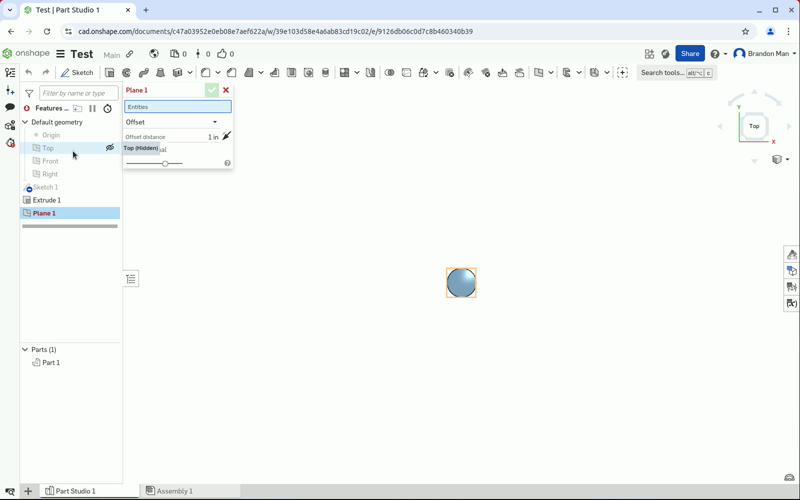
click(73, 150)
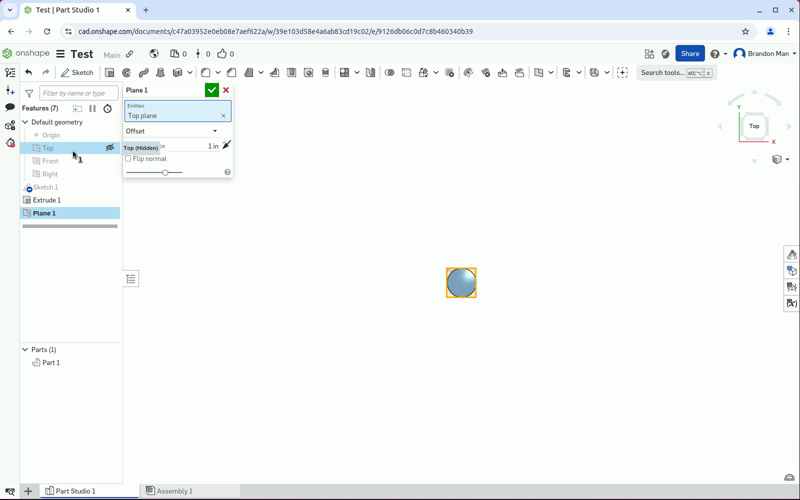
key(tab, 2)
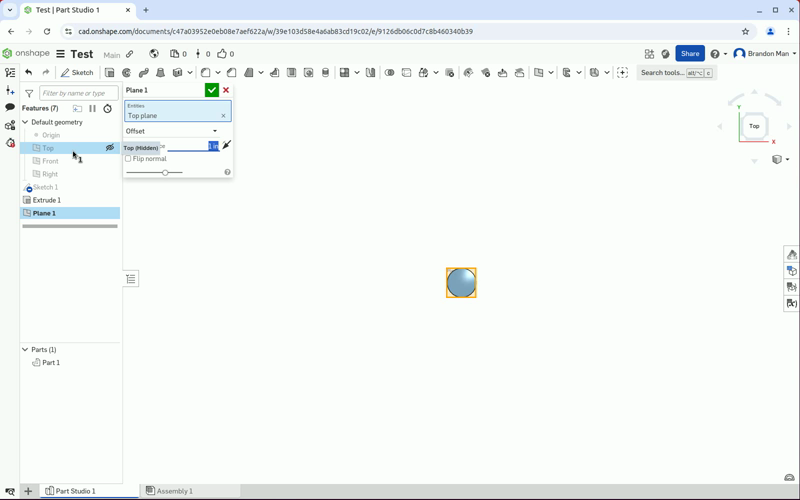
text(9.151)
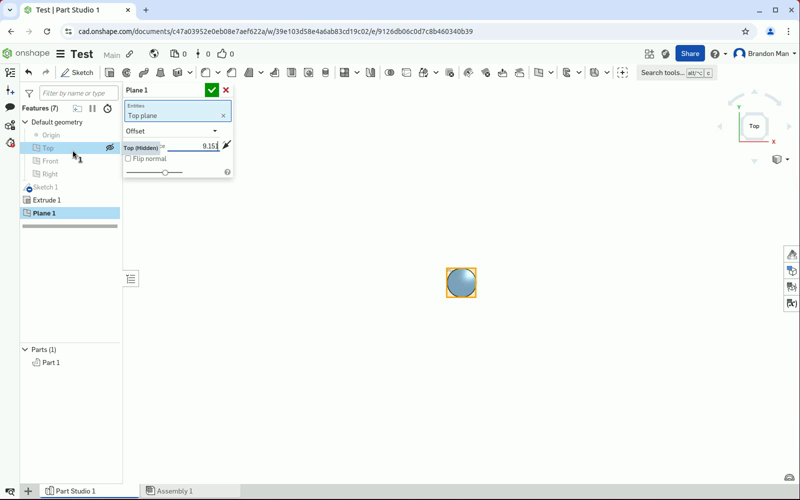
key(enter, 2)
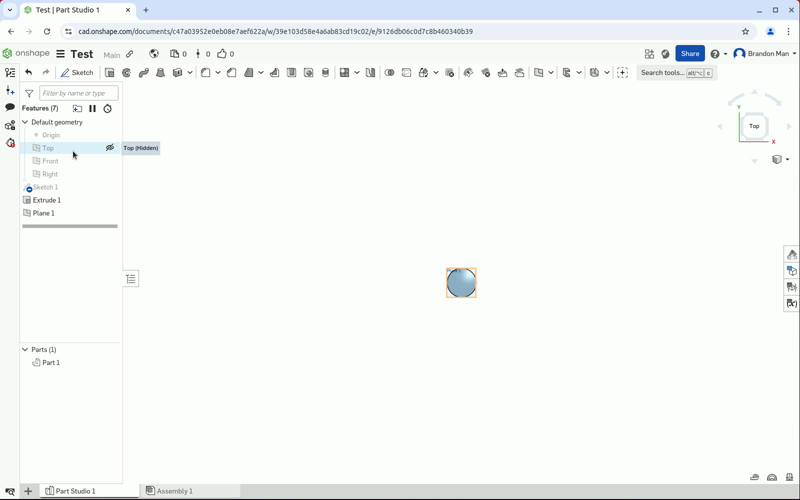
key(shift+s)
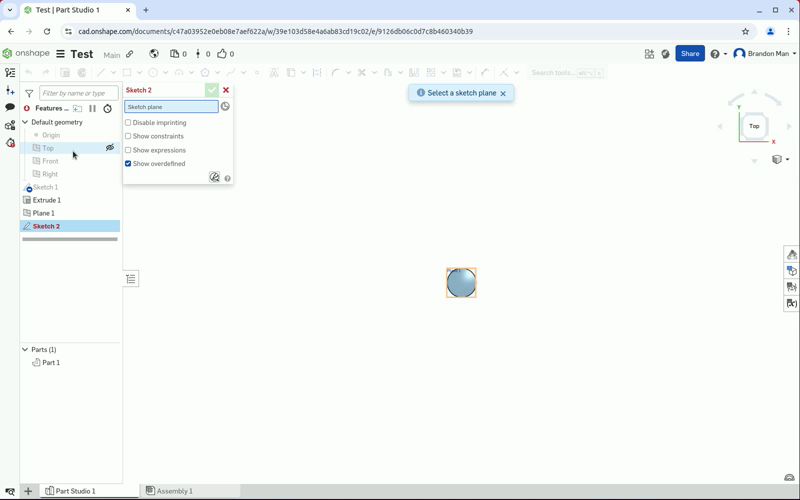
mouse_move(73, 215)
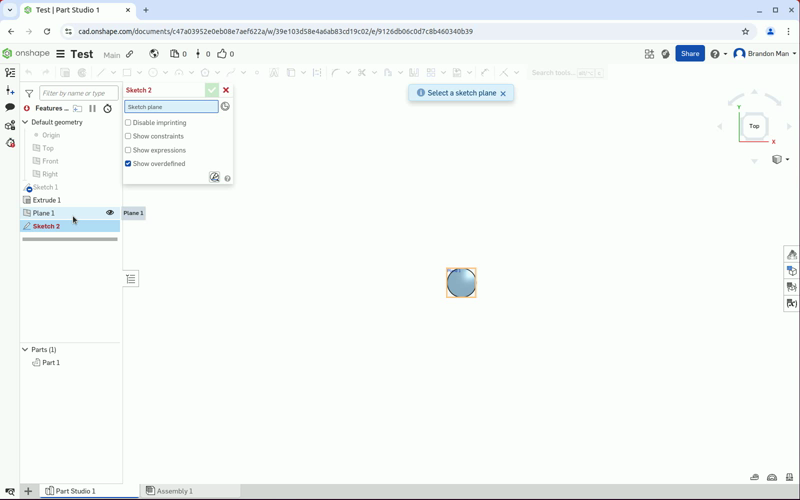
click(73, 215)
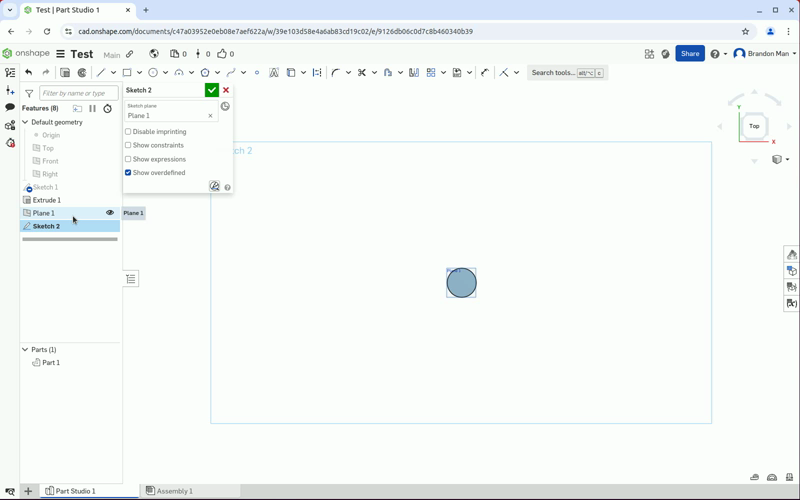
mouse_move(73, 352)
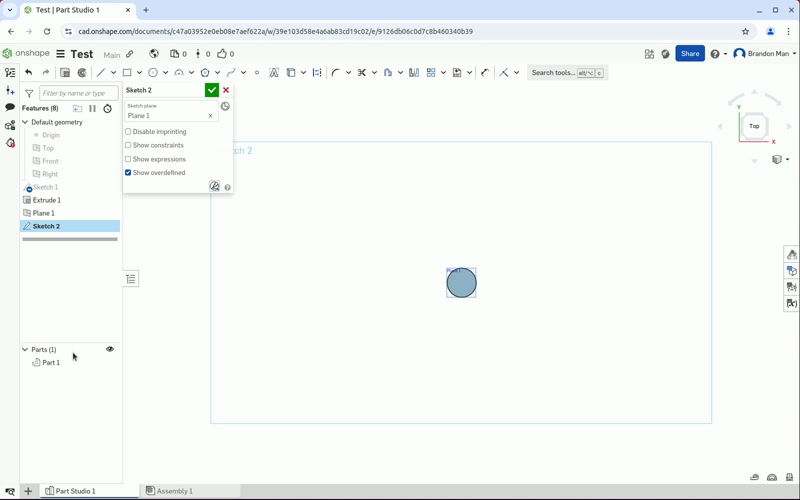
key(y)
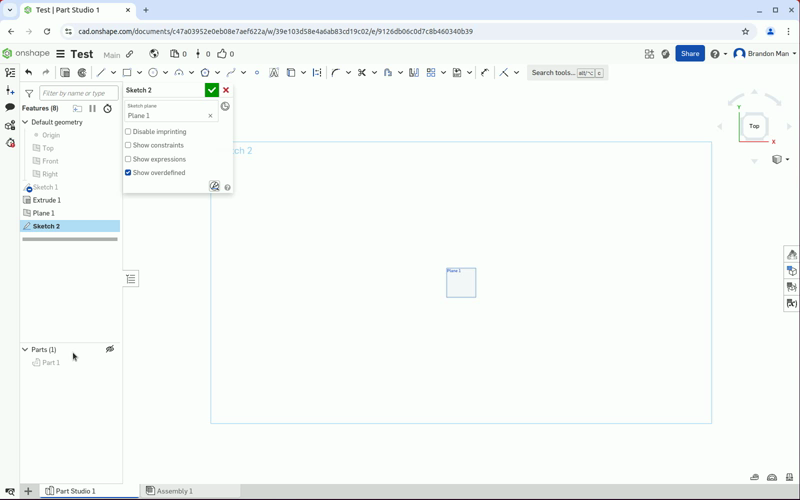
key(l)
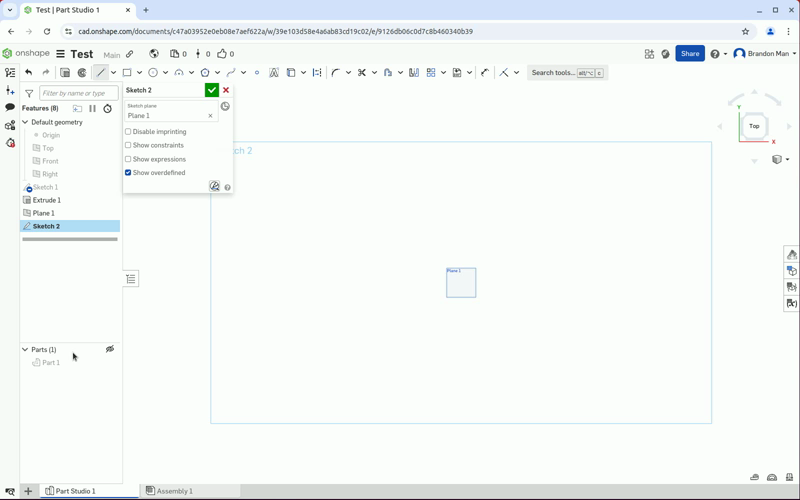
key_down(shift)
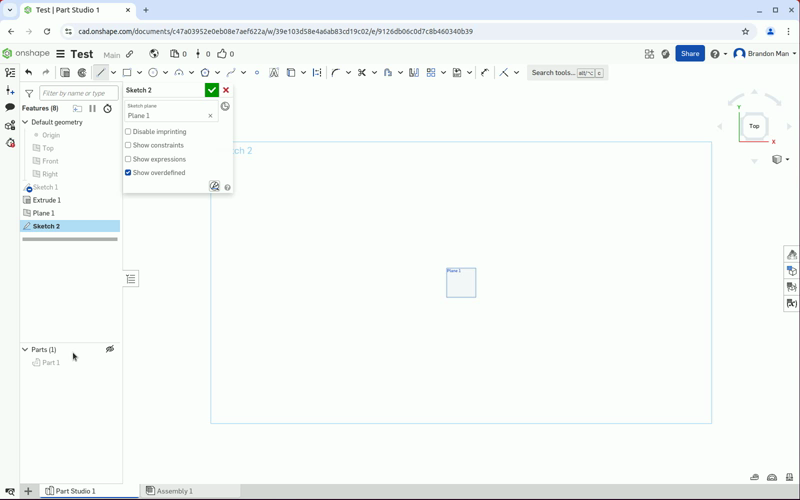
mouse_move(460, 282)
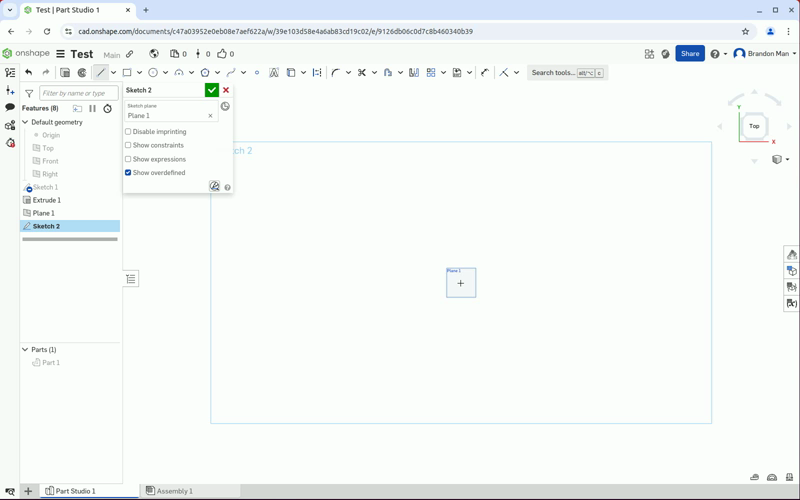
click(460, 282)
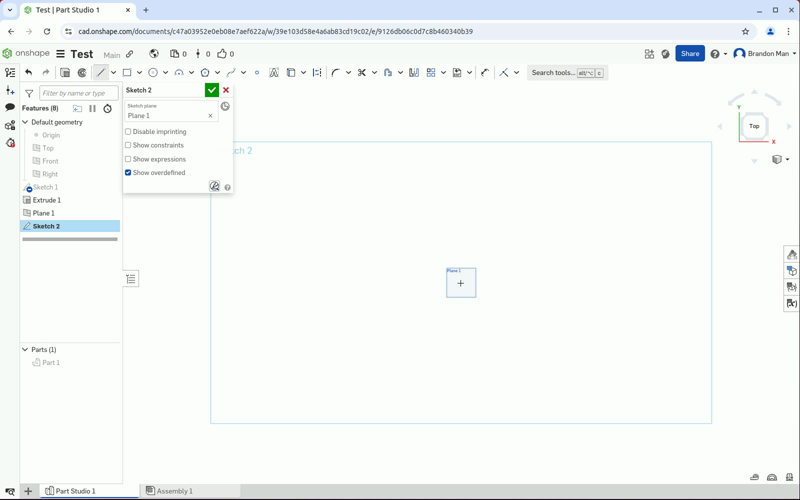
key_up(shift)
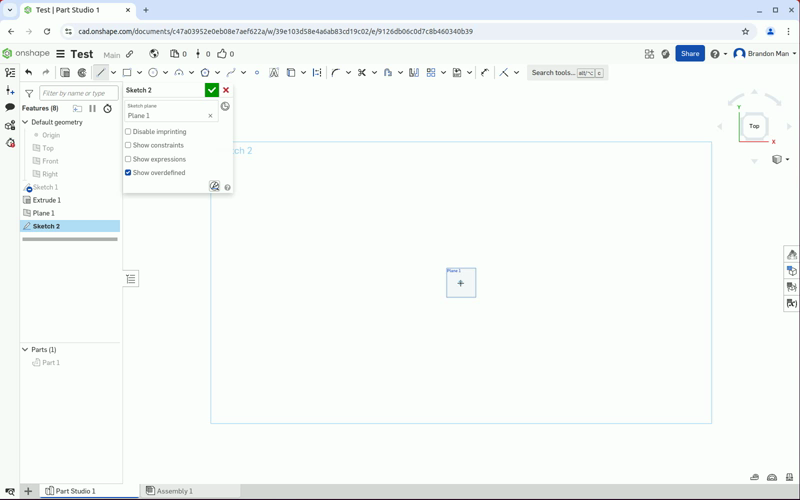
key_down(shift)
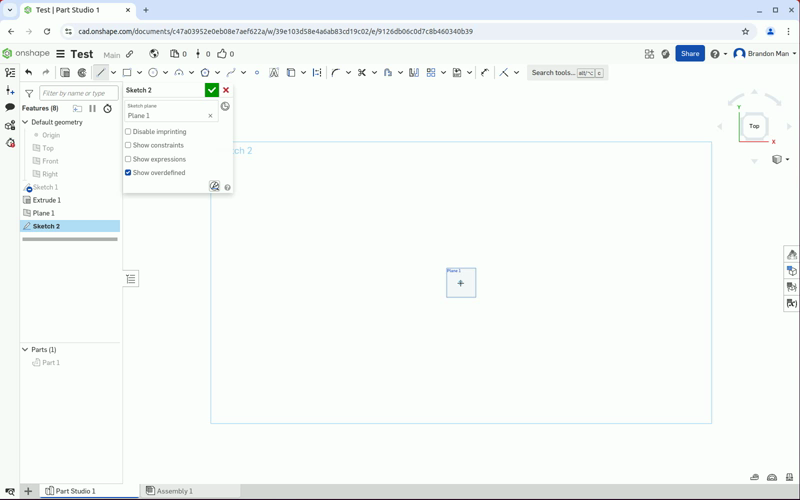
mouse_move(490, 282)
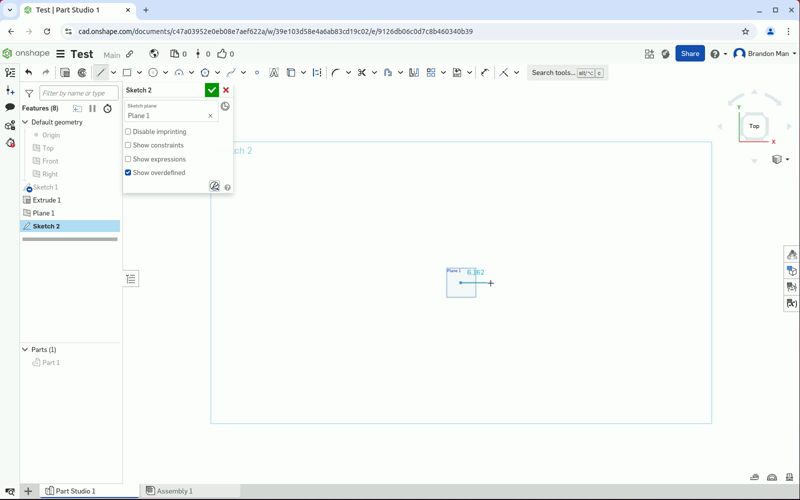
mouse_move(470, 282)
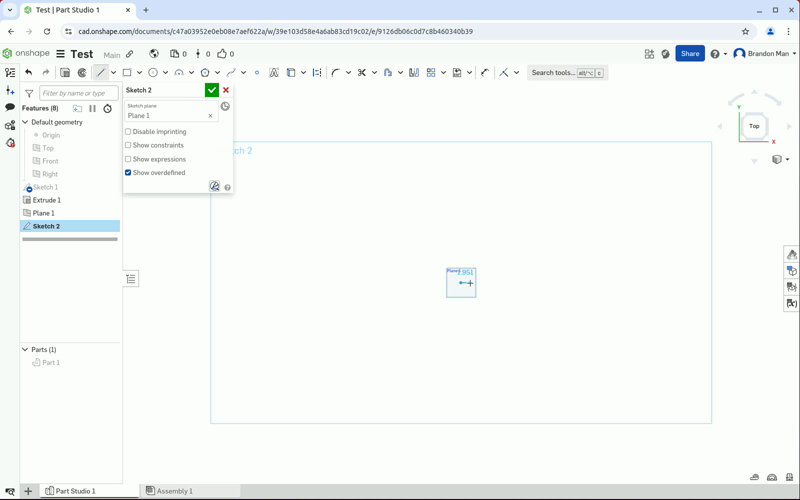
click(470, 282)
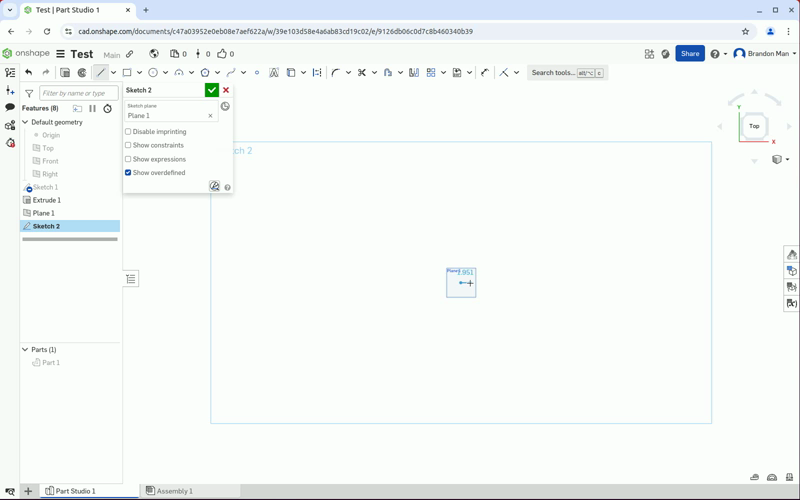
key_up(shift)
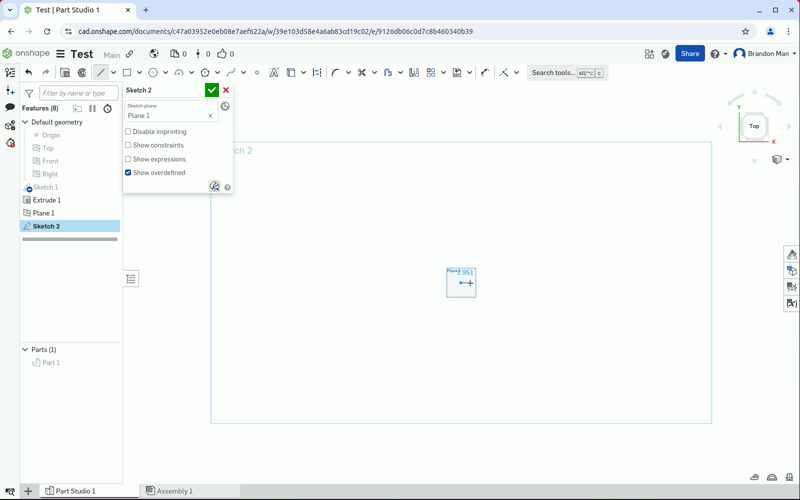
key_down(shift)
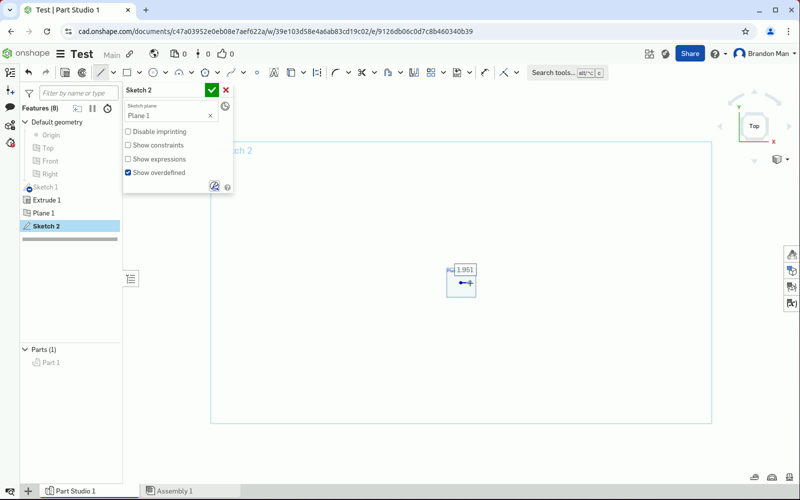
mouse_move(500, 282)
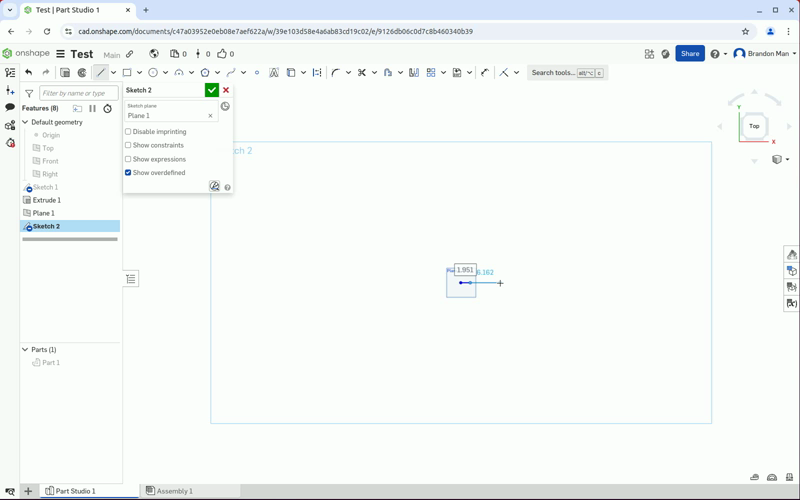
mouse_move(470, 274)
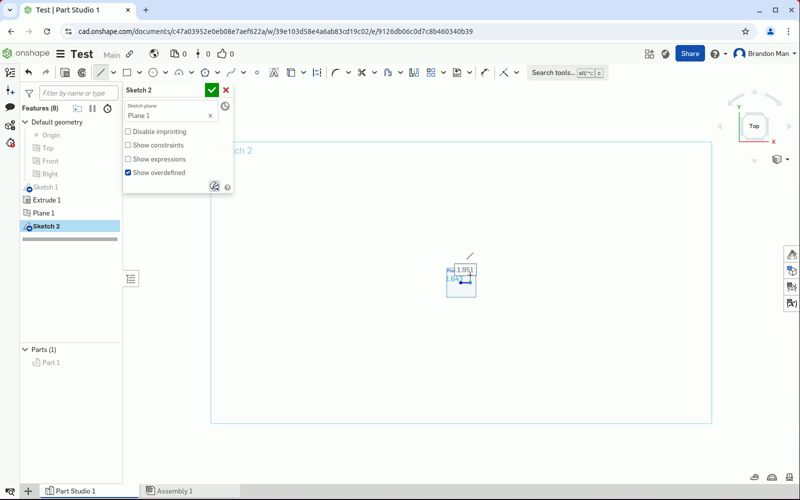
click(470, 274)
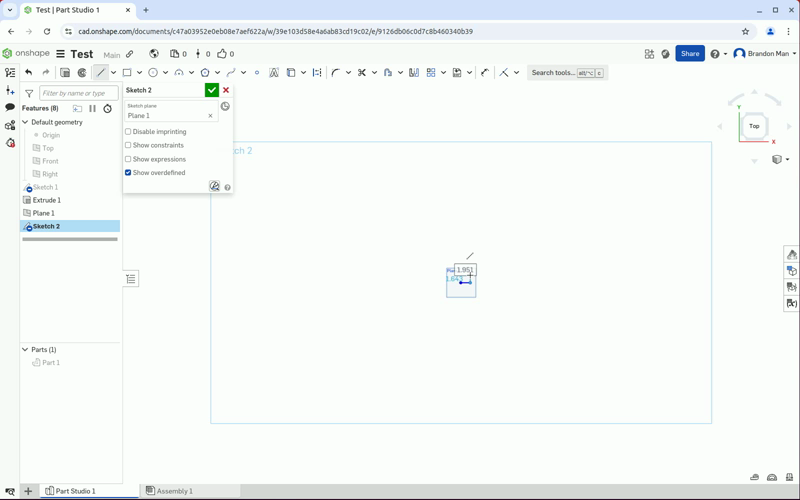
key_up(shift)
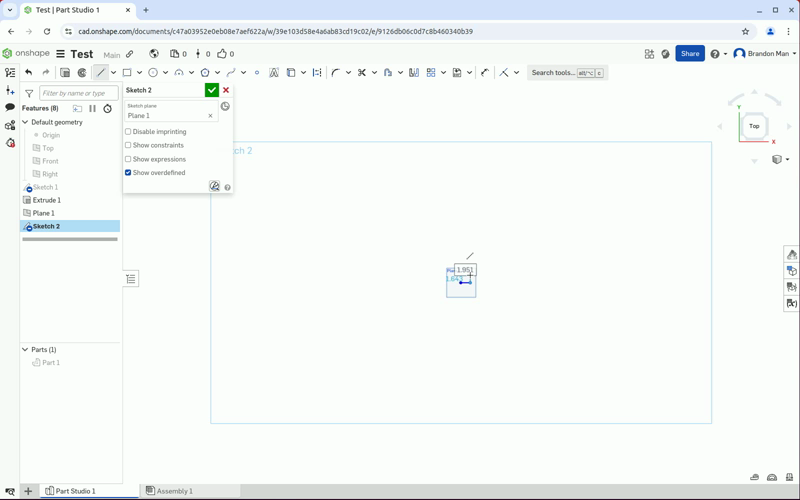
key_down(shift)
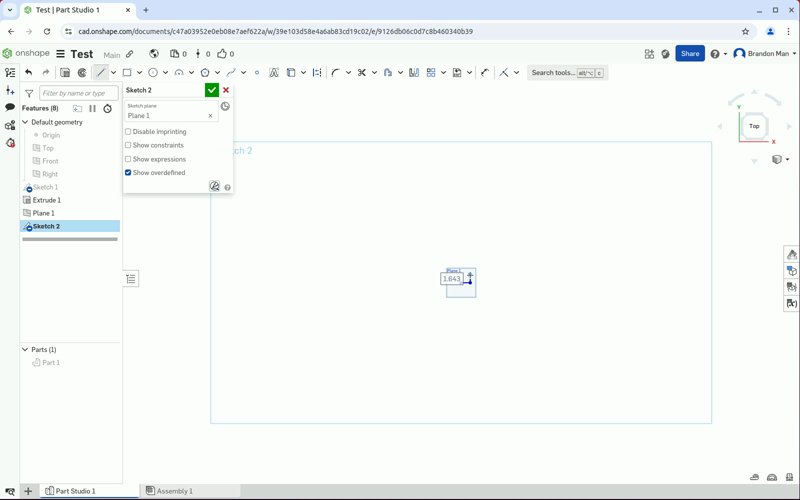
mouse_move(500, 274)
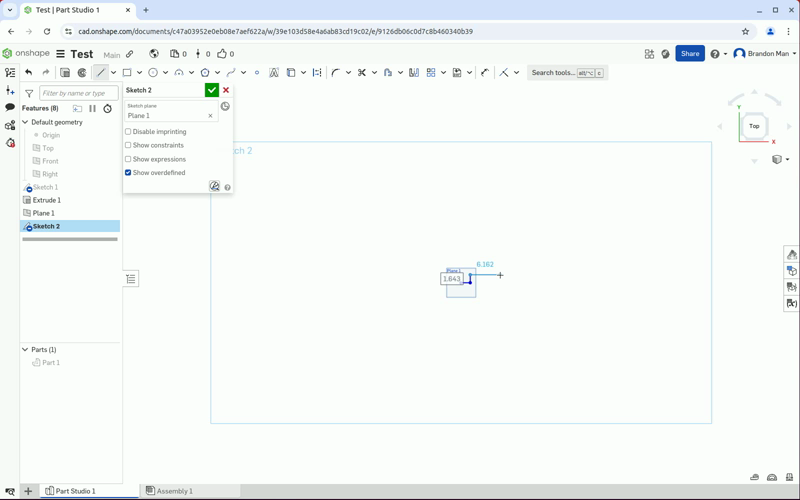
mouse_move(460, 274)
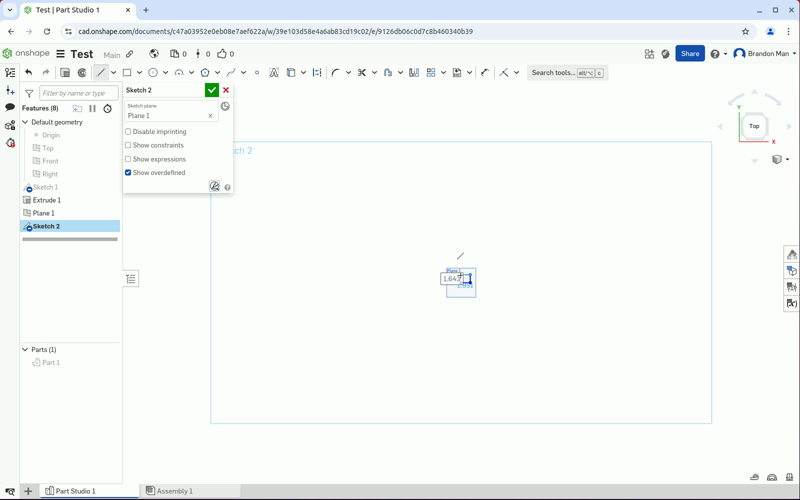
click(460, 274)
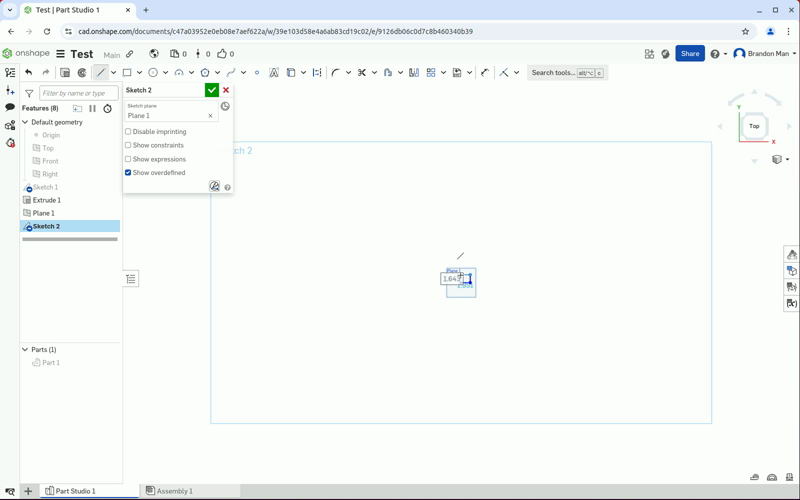
key_up(shift)
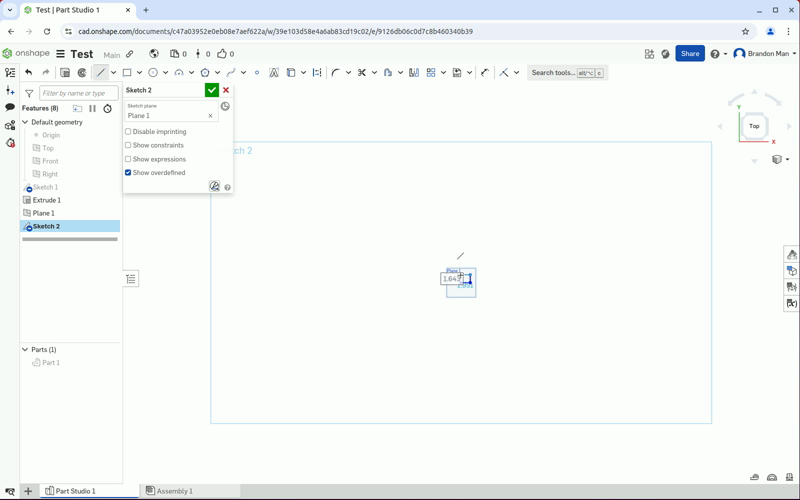
mouse_move(490, 274)
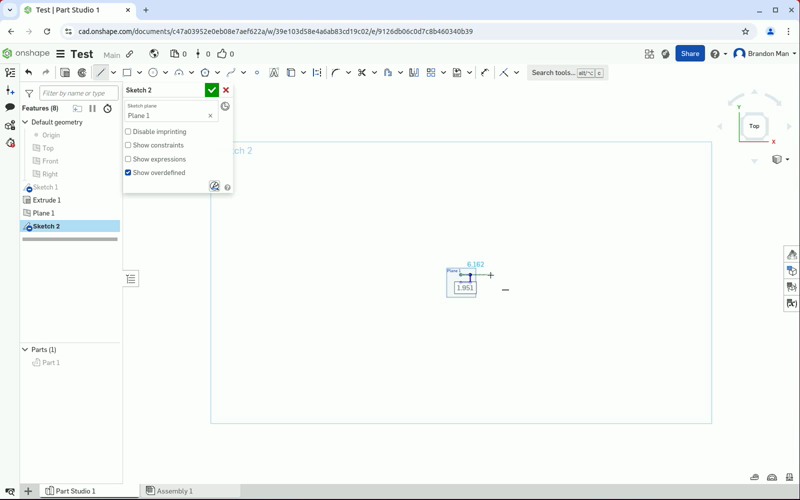
key_down(shift)
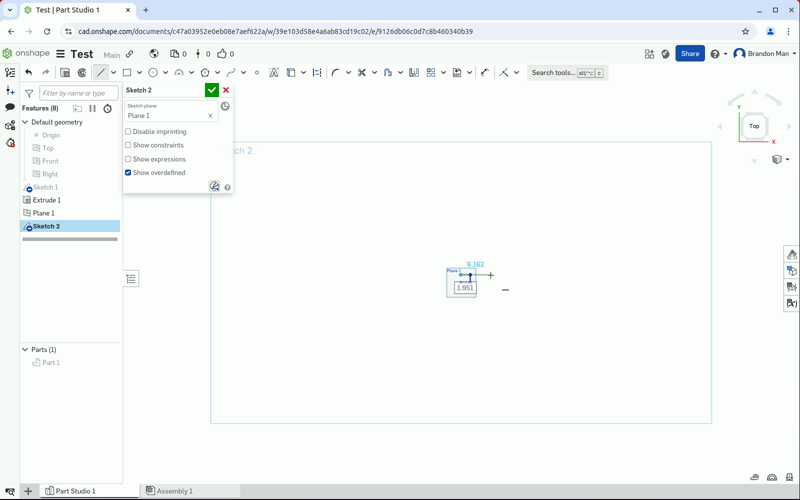
mouse_move(460, 282)
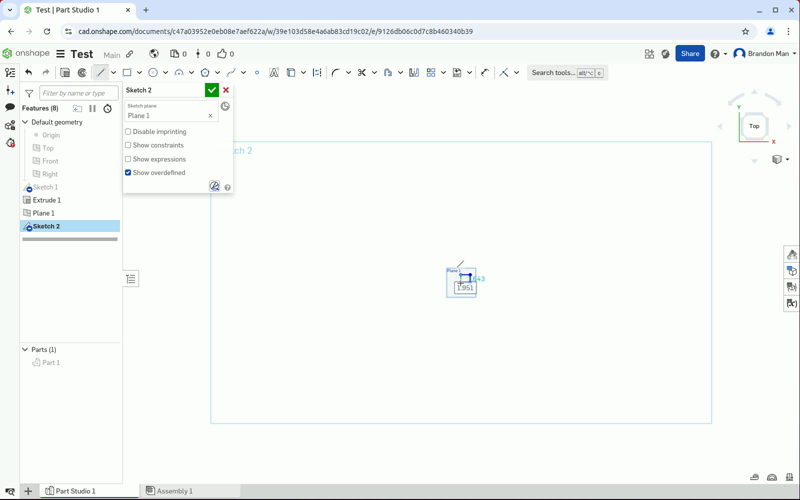
key_up(shift)
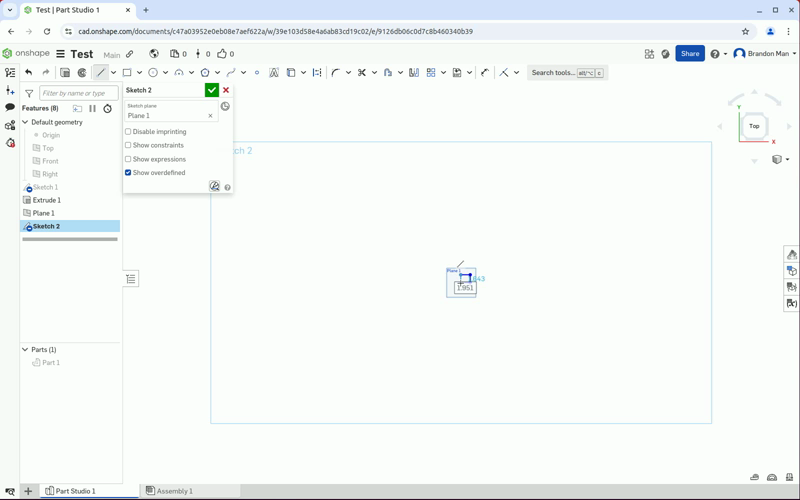
click(460, 282)
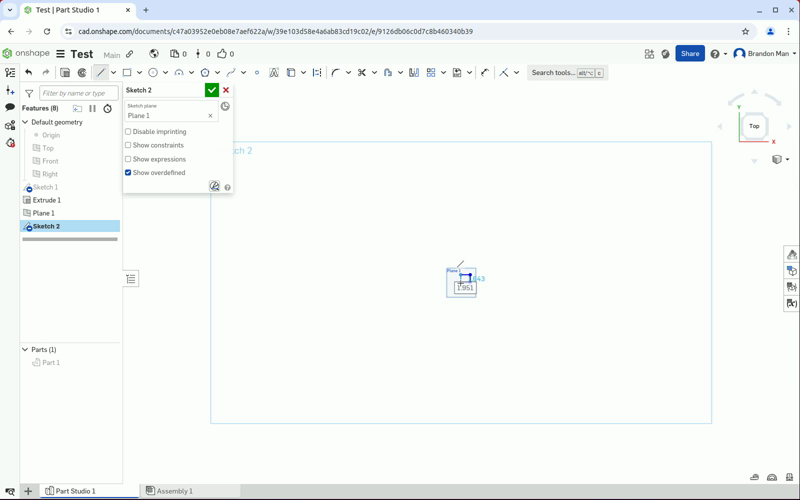
key(esc)
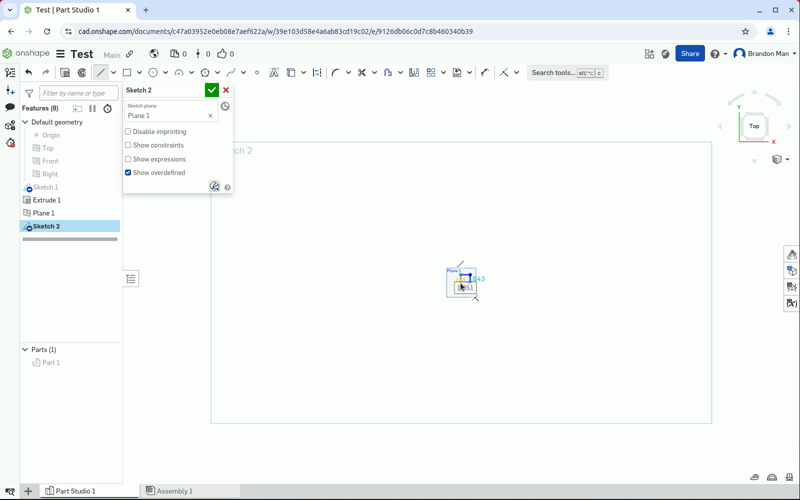
mouse_move(466, 278)
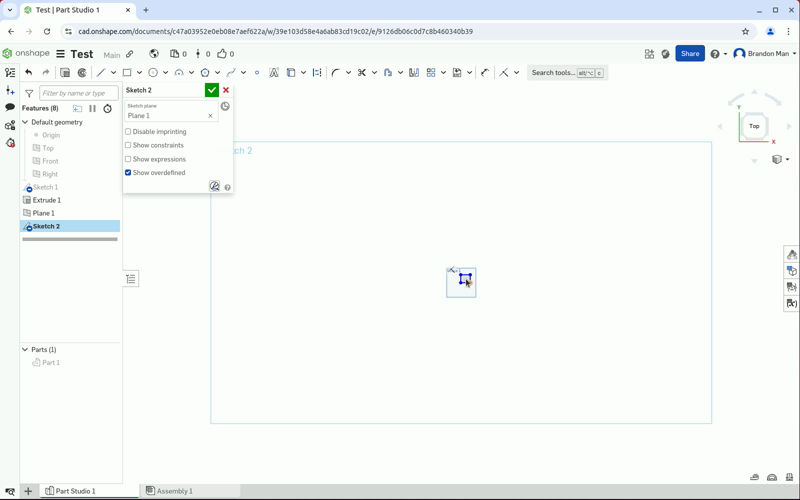
scroll(6)
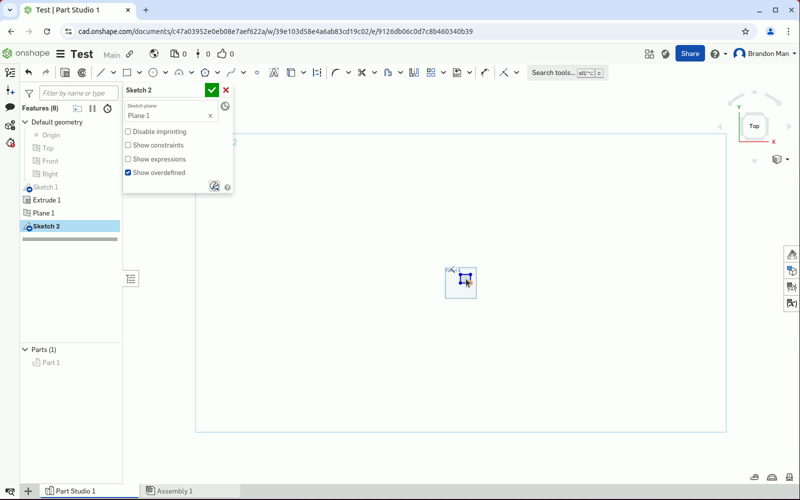
scroll(6)
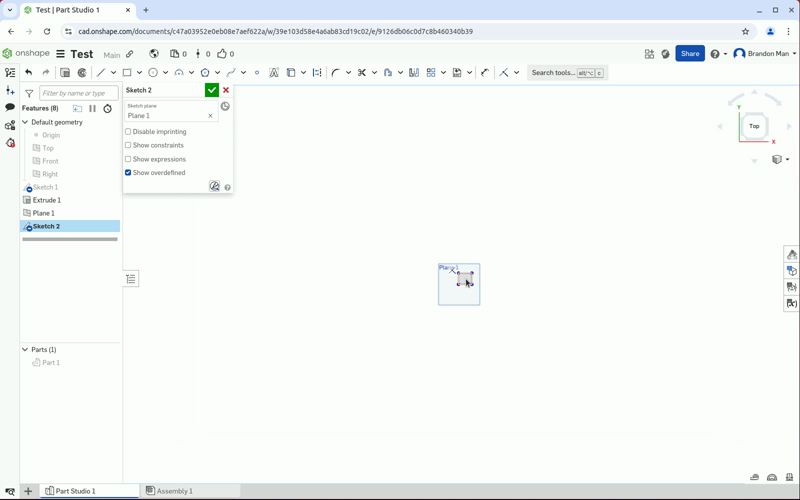
scroll(6)
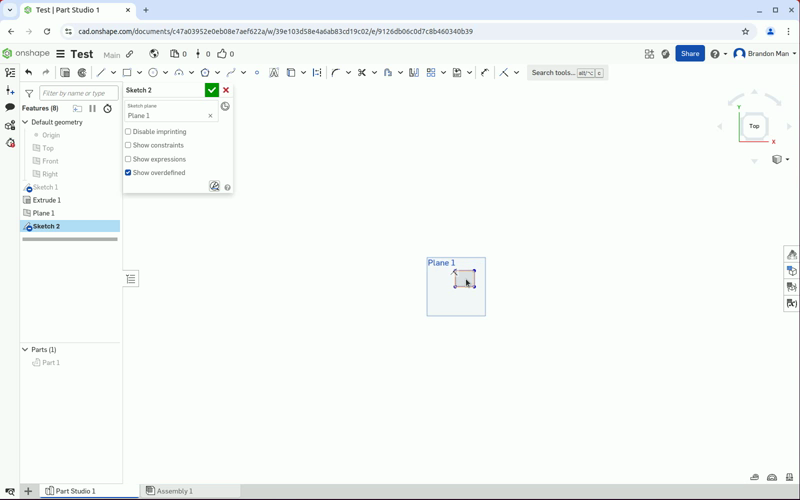
scroll(6)
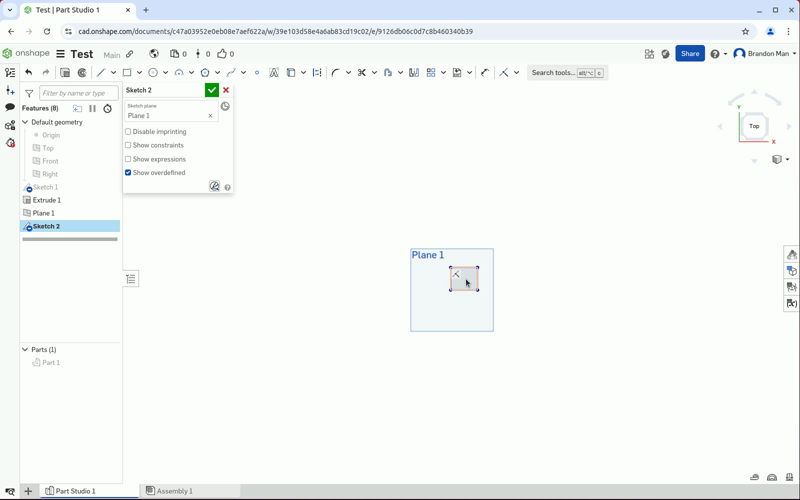
scroll(6)
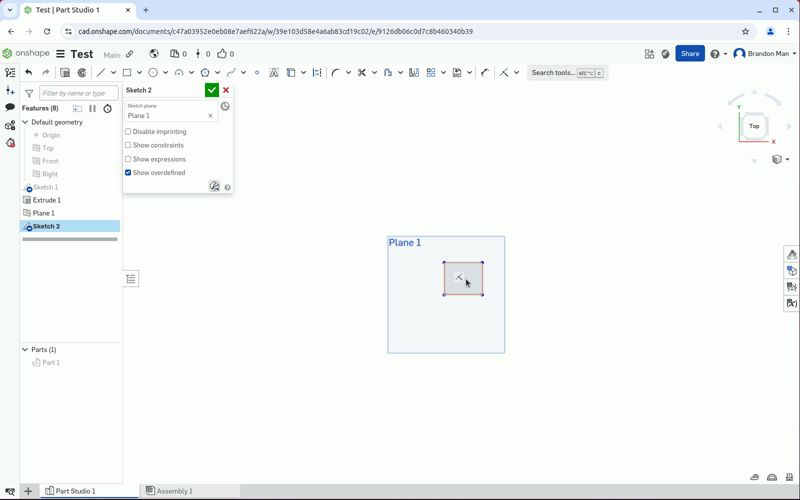
scroll(6)
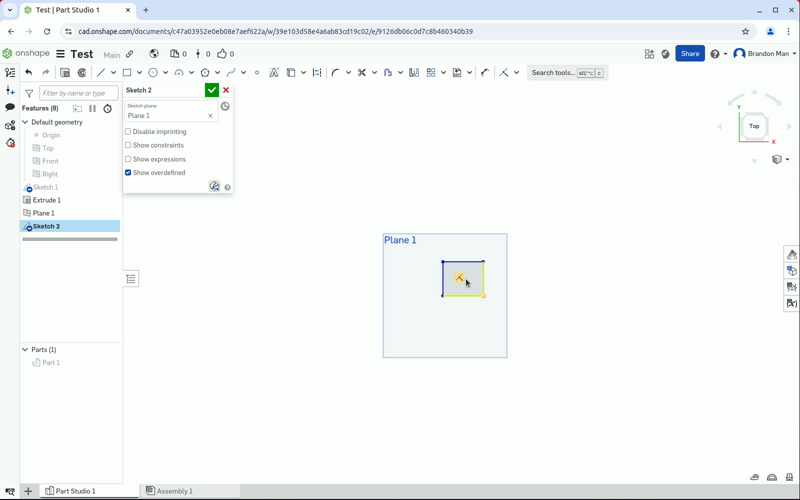
scroll(6)
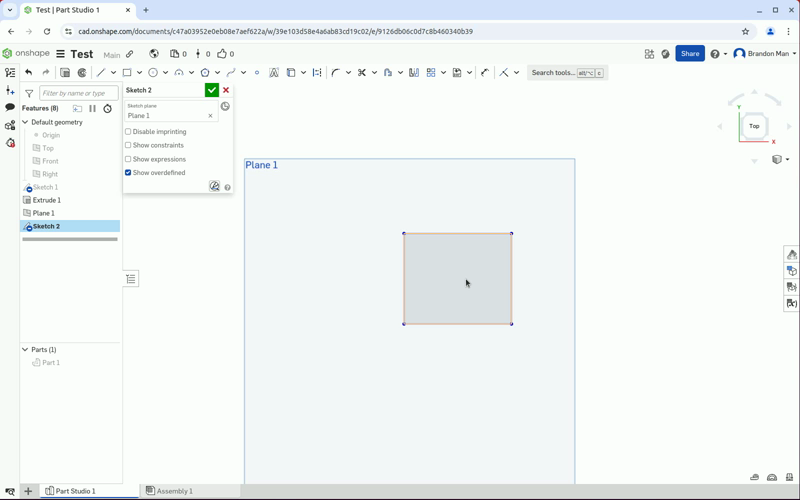
click(466, 278)
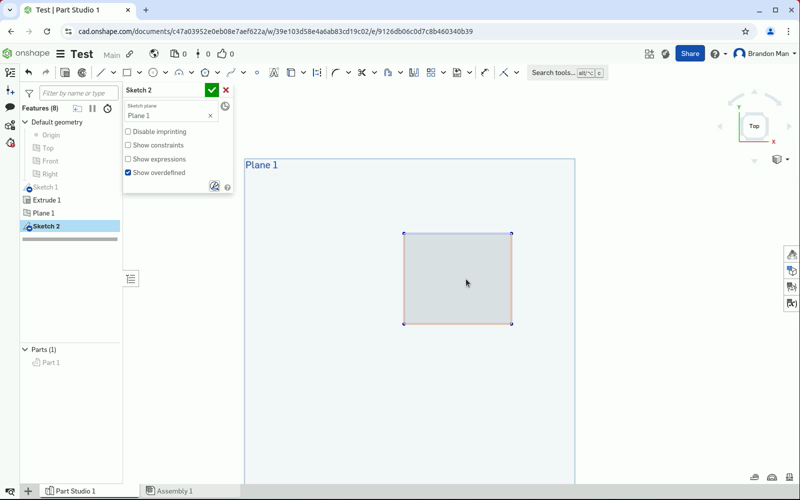
scroll(-6)
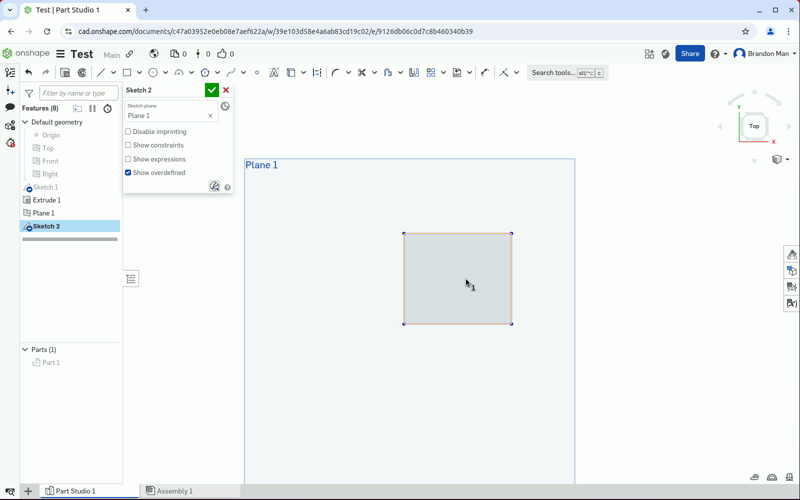
scroll(-6)
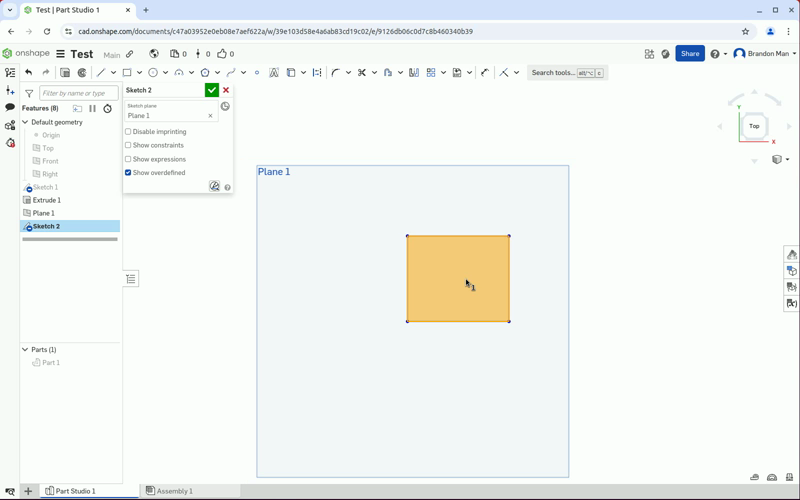
scroll(-6)
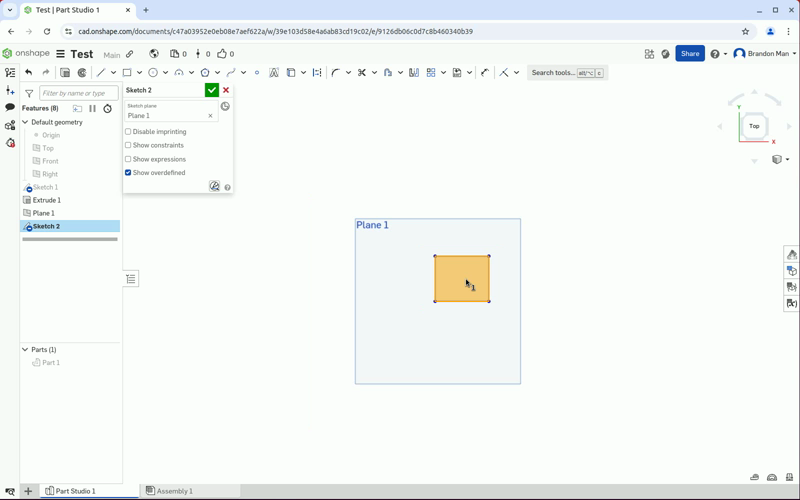
scroll(-6)
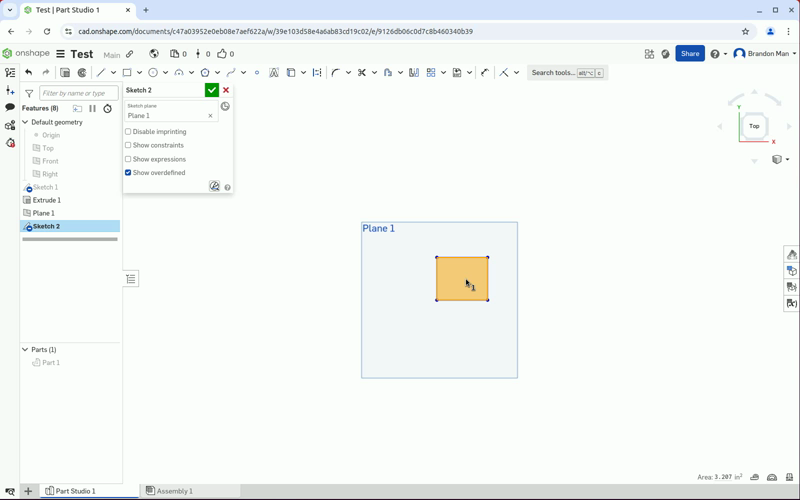
scroll(-6)
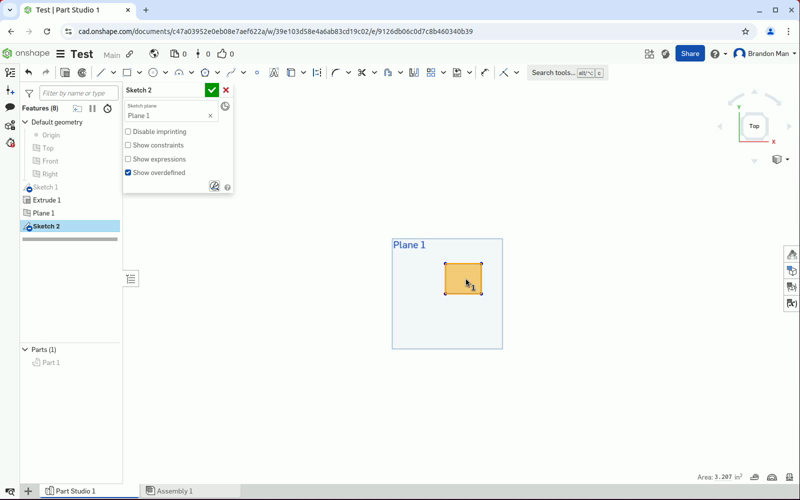
scroll(-6)
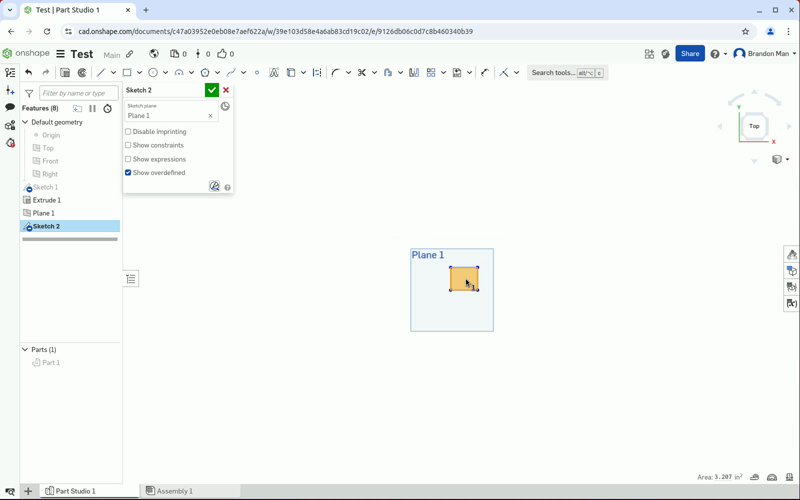
scroll(-6)
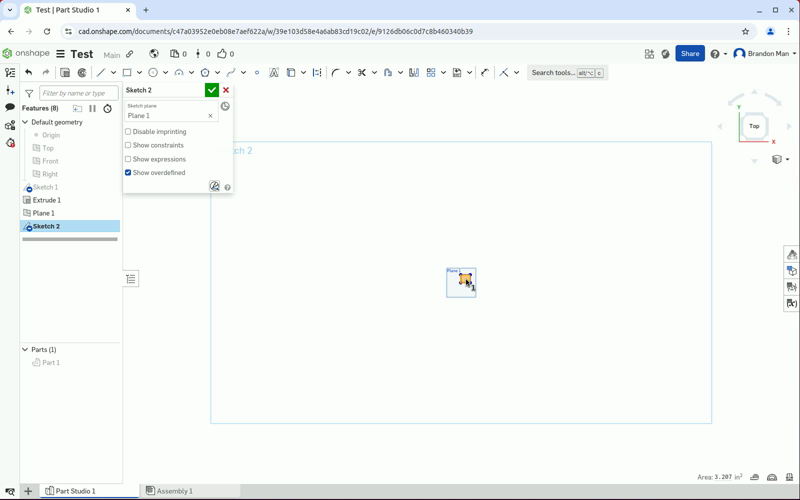
mouse_move(73, 352)
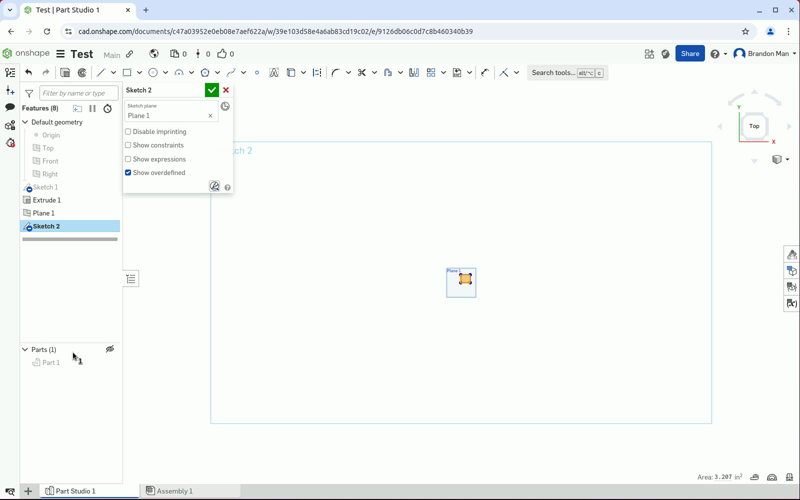
key(shift+y)
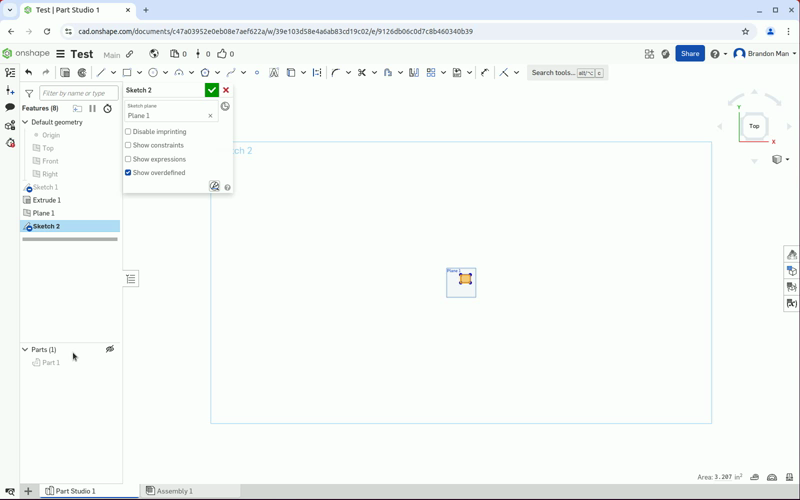
key(shift+e)
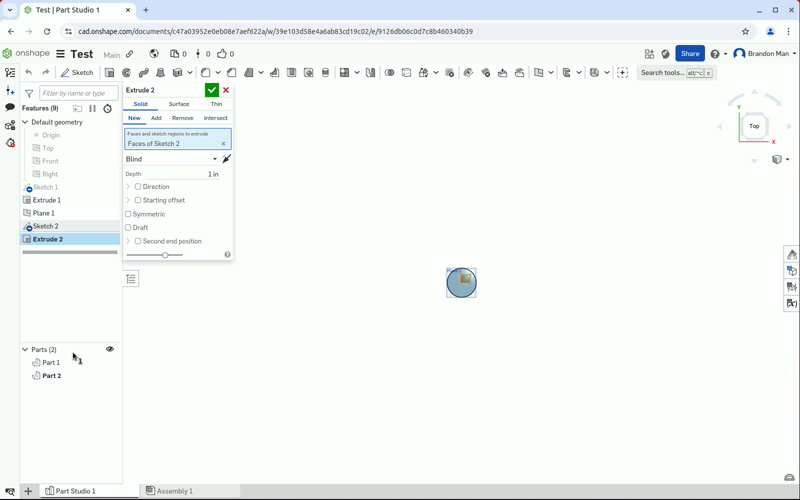
mouse_move(143, 106)
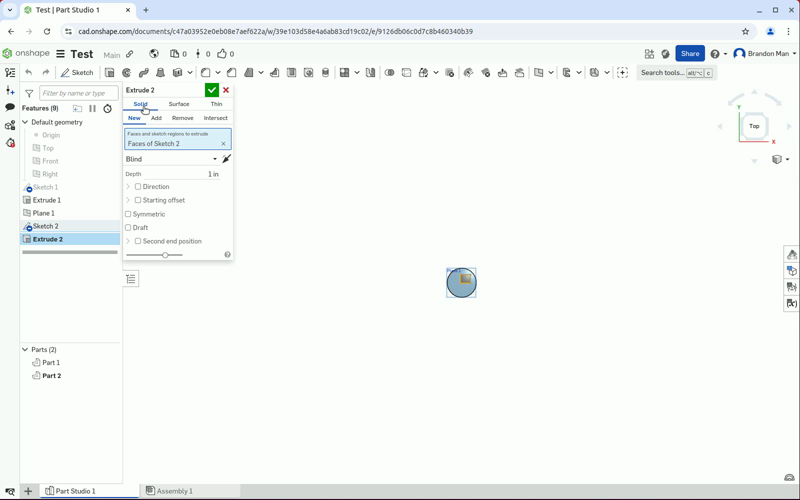
click(143, 106)
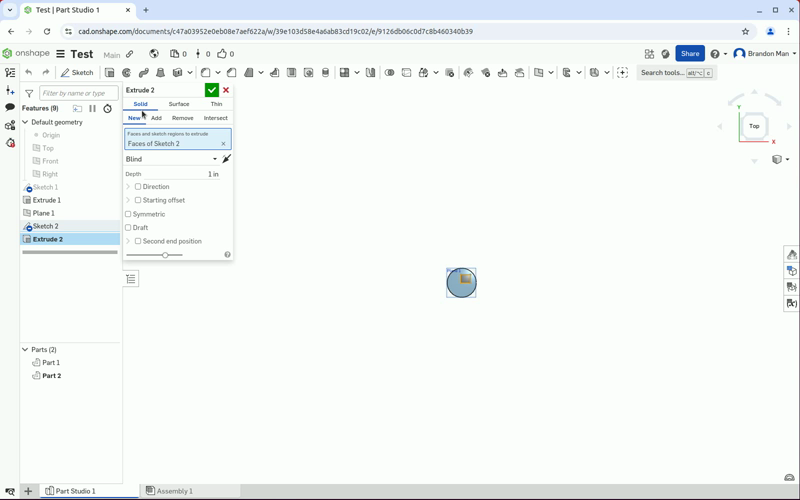
mouse_move(137, 120)
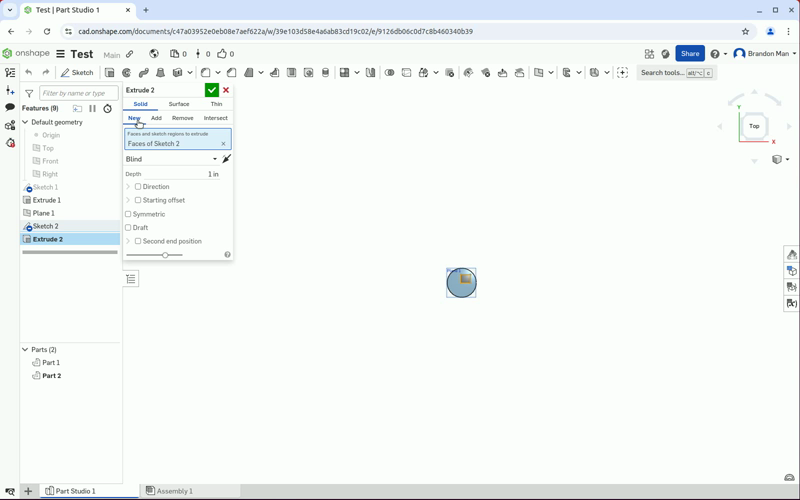
click(137, 120)
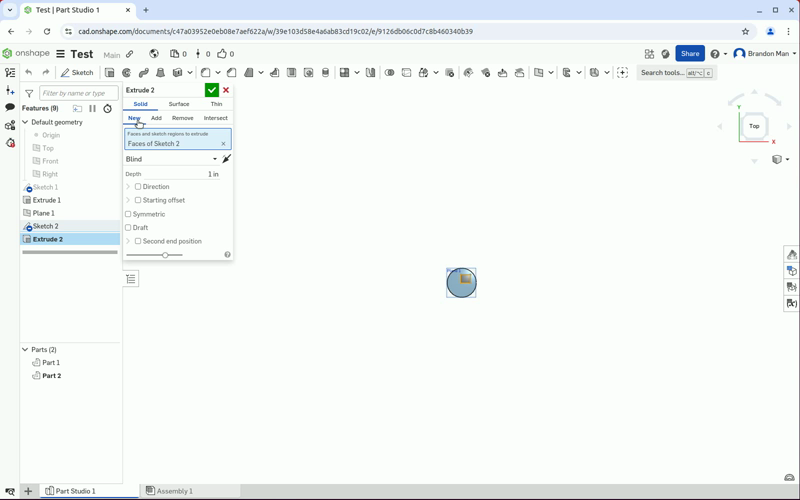
key(tab, 4)
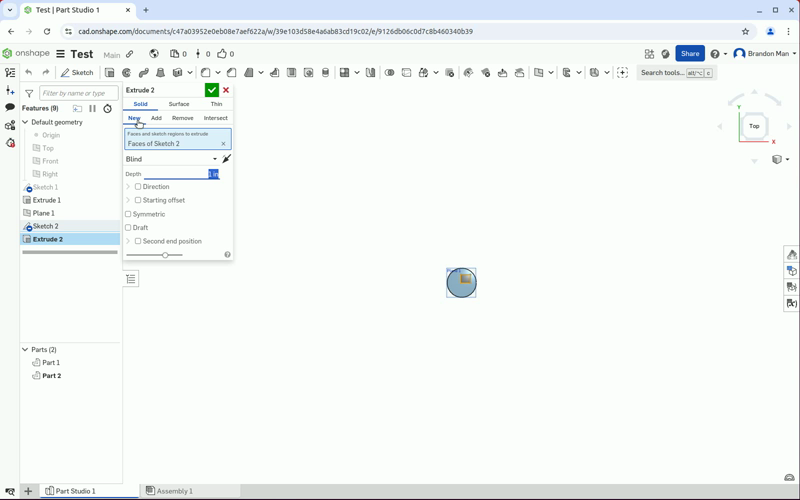
text(1.444)
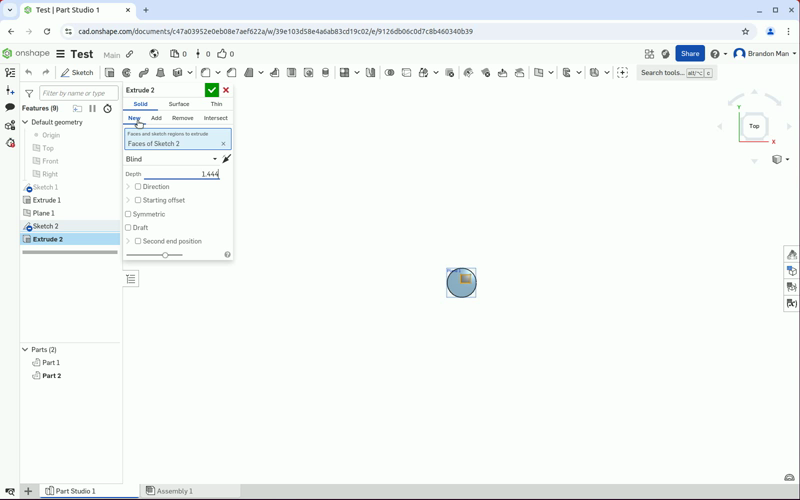
key(enter)
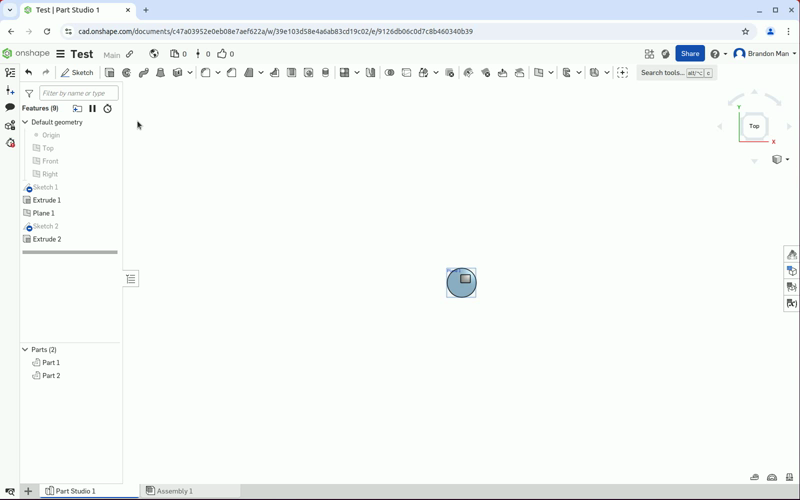
key(shift+h)
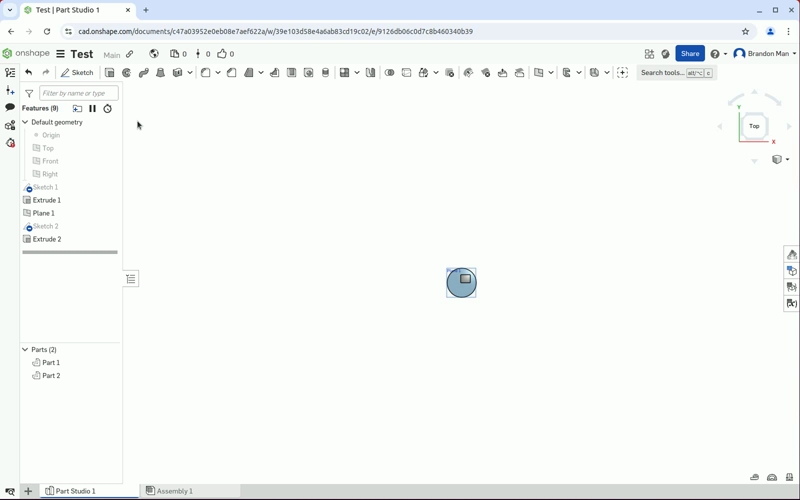
key(shift+h)
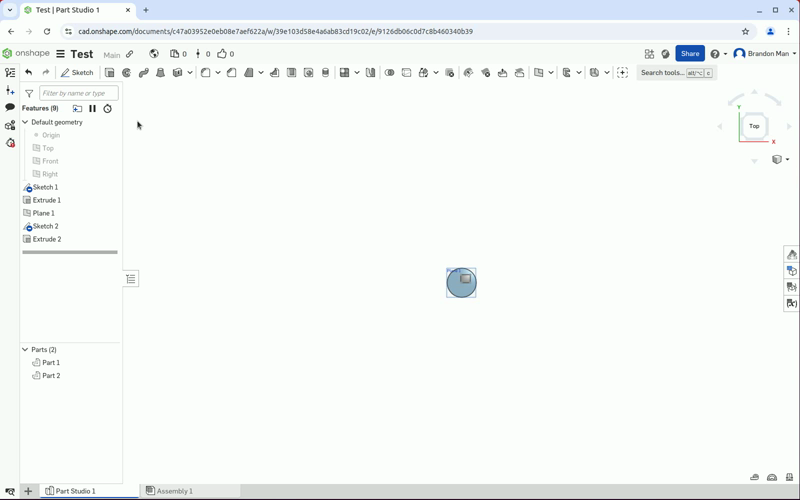
key(shift+7)
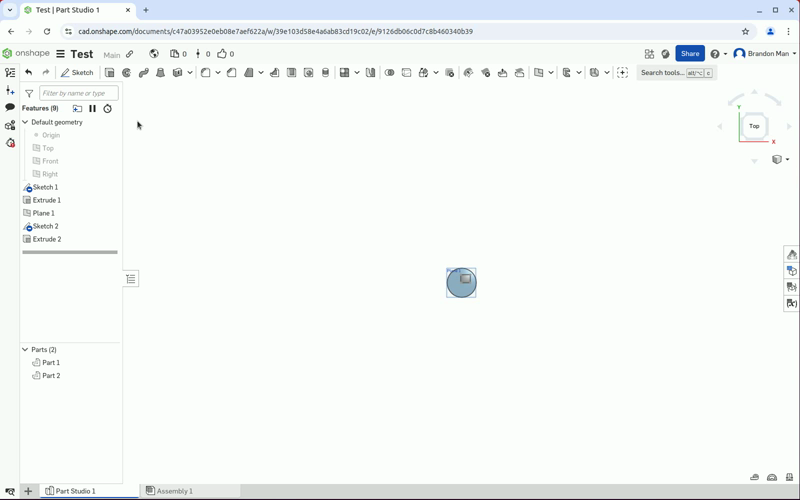
key(up, 3)
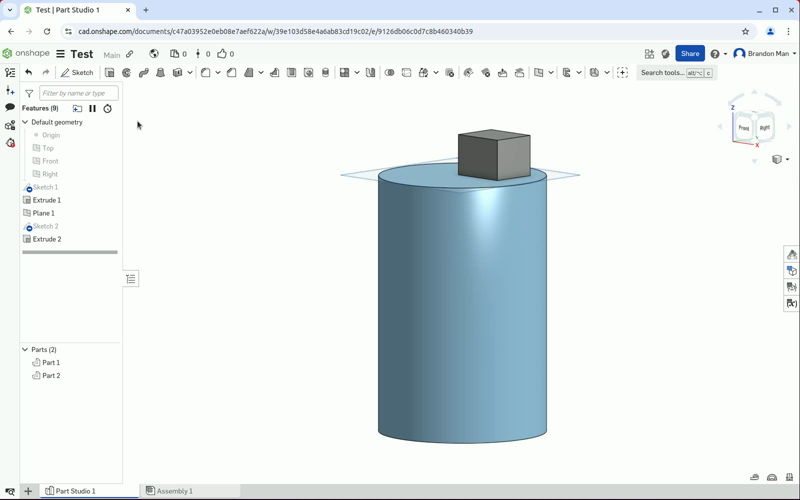
key(left, 3)
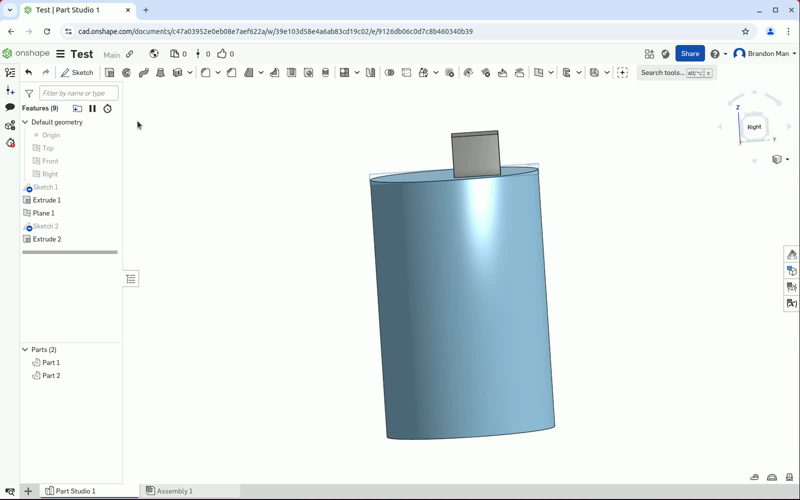
key(right, 3)
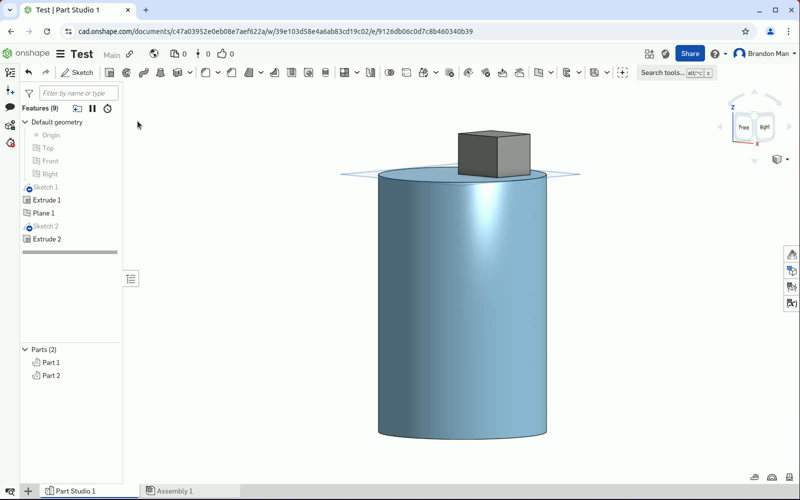
key(down, 3)
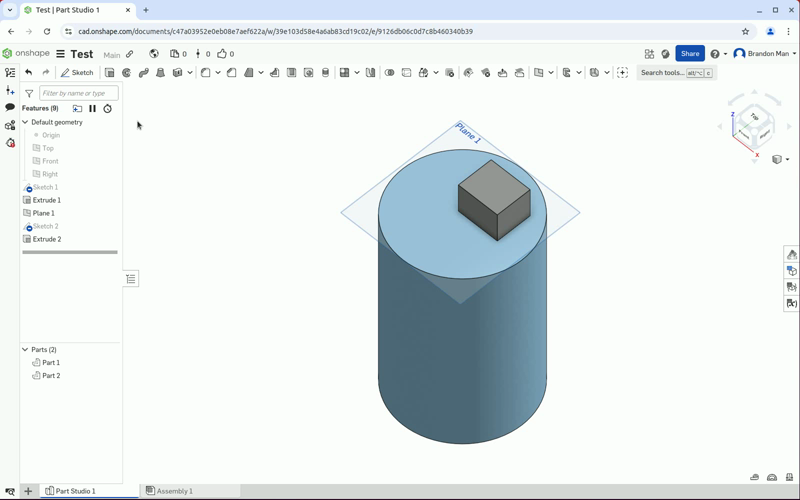
mouse_move(73, 189)
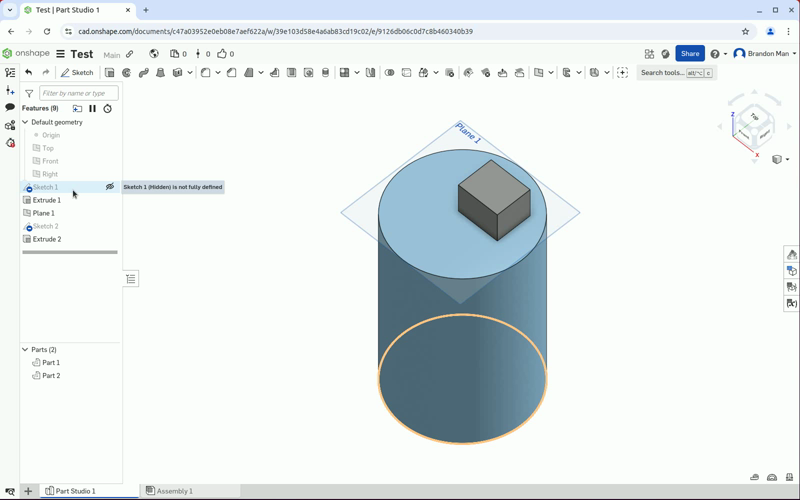
click(73, 189)